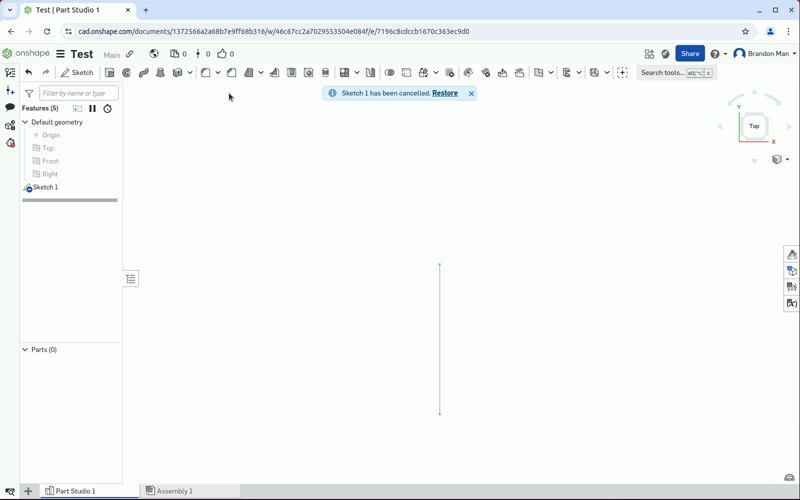
key(shift+h)
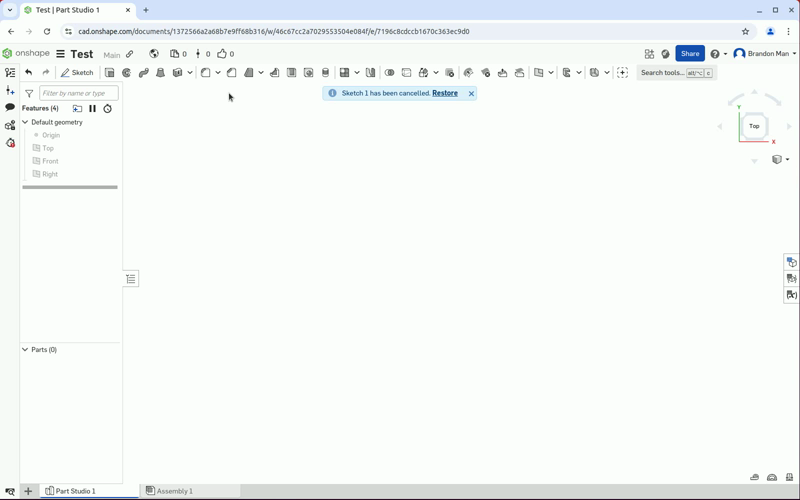
mouse_move(73, 352)
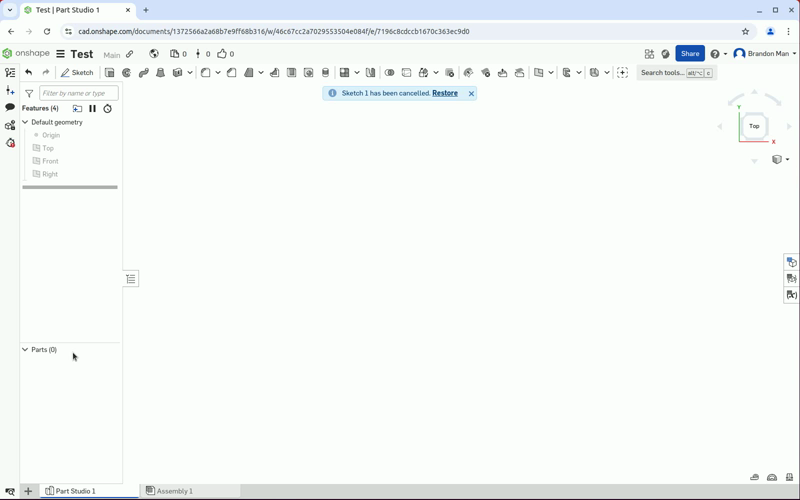
key(y)
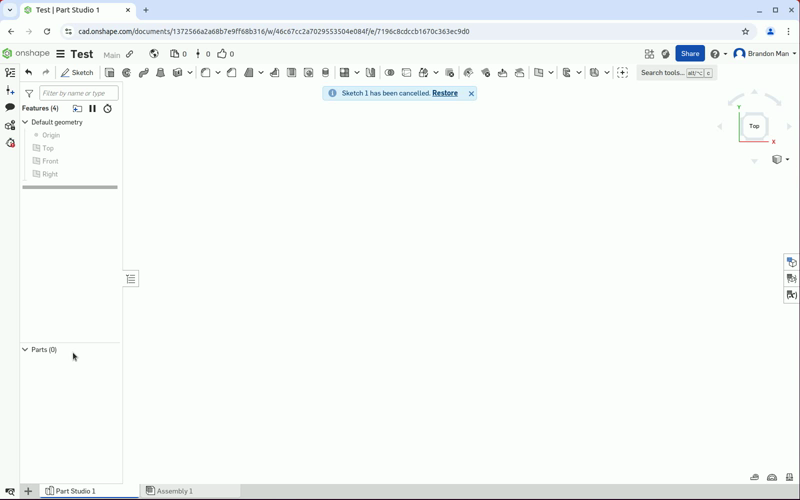
key(shift+p)
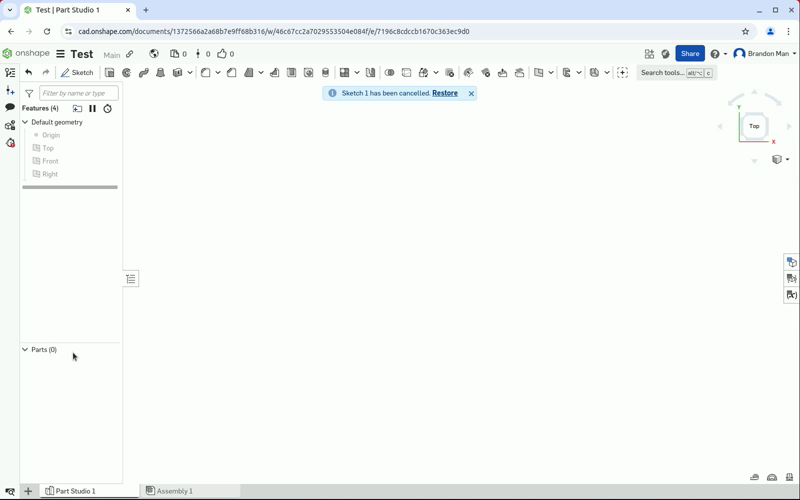
key(space)
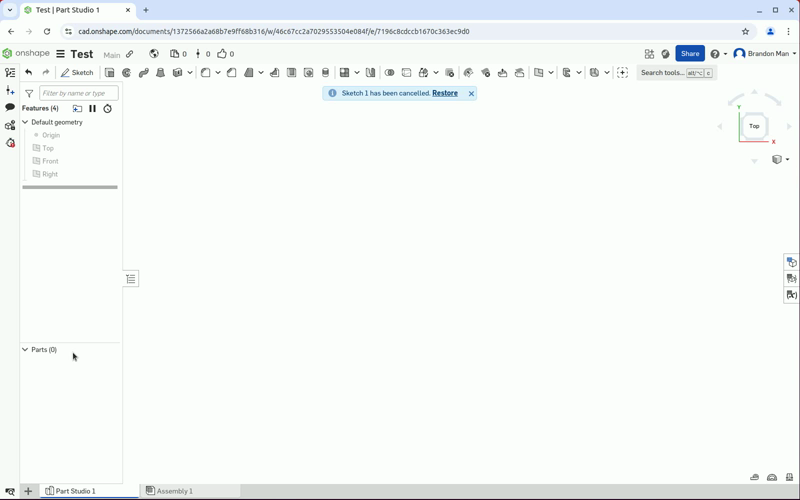
key_down(shift)
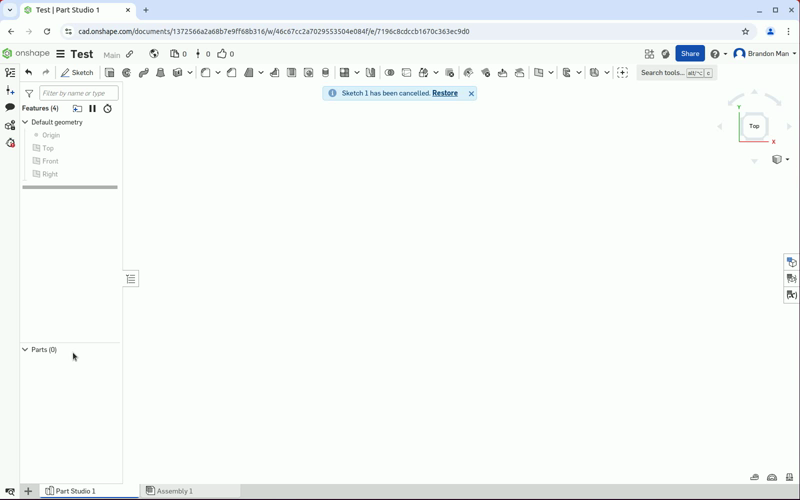
key(up)
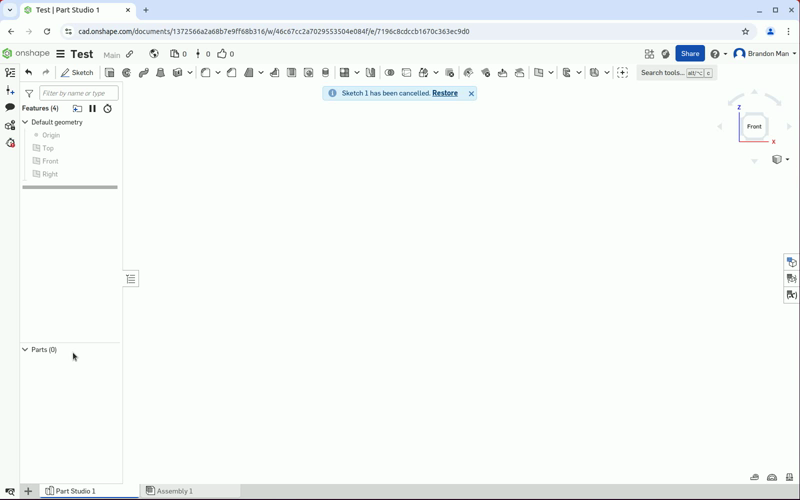
key_up(shift)
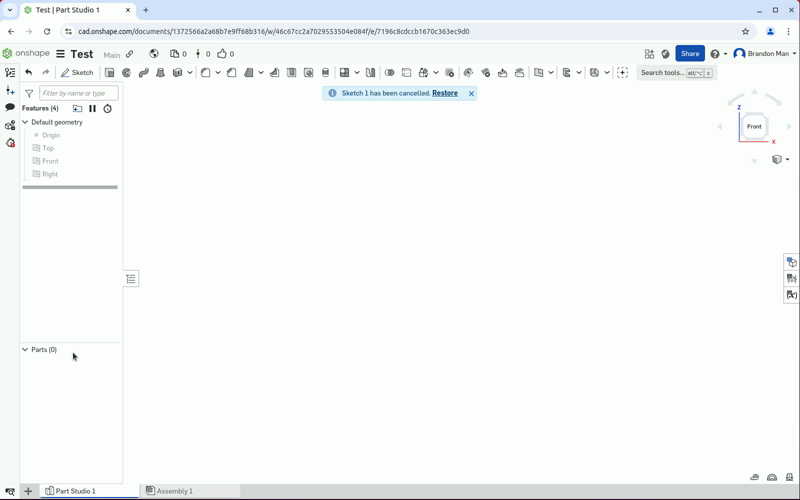
mouse_move(73, 352)
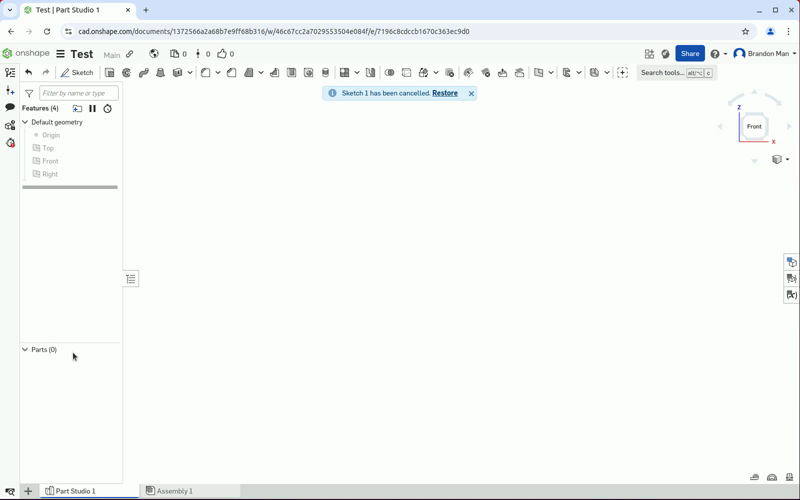
key(shift+y)
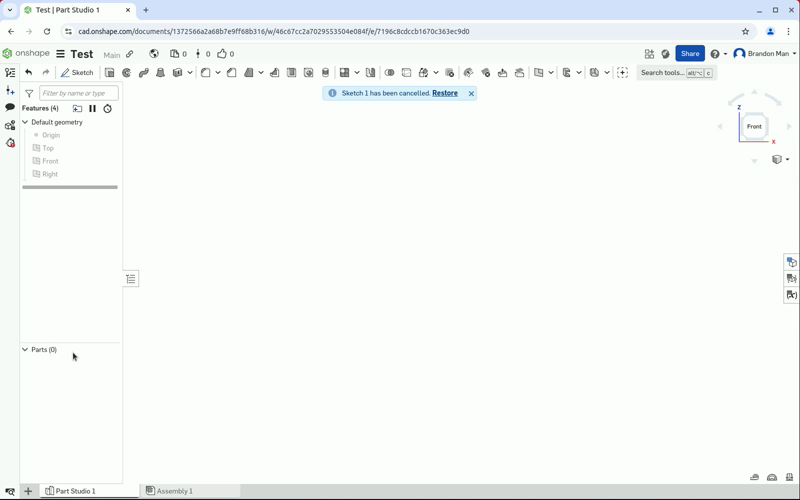
key(shift+s)
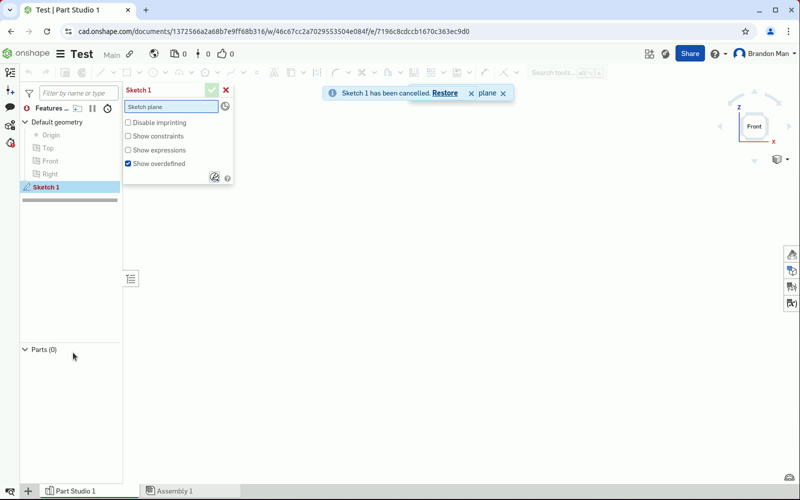
mouse_move(73, 163)
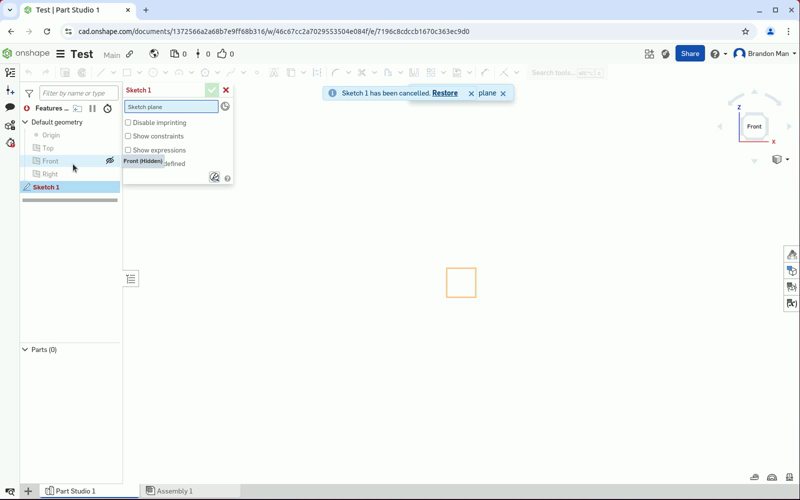
click(73, 163)
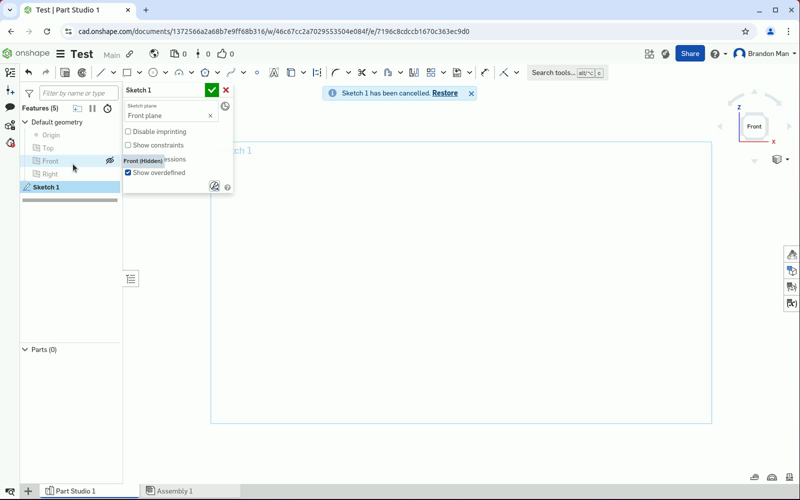
mouse_move(73, 352)
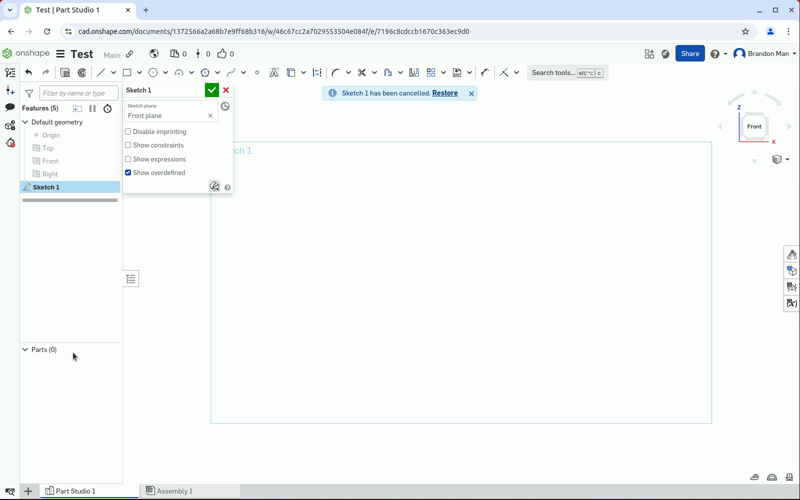
key(y)
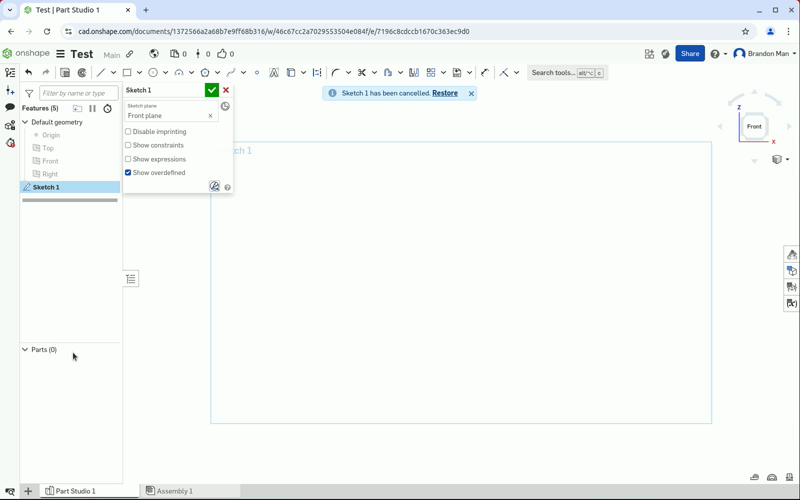
key(c)
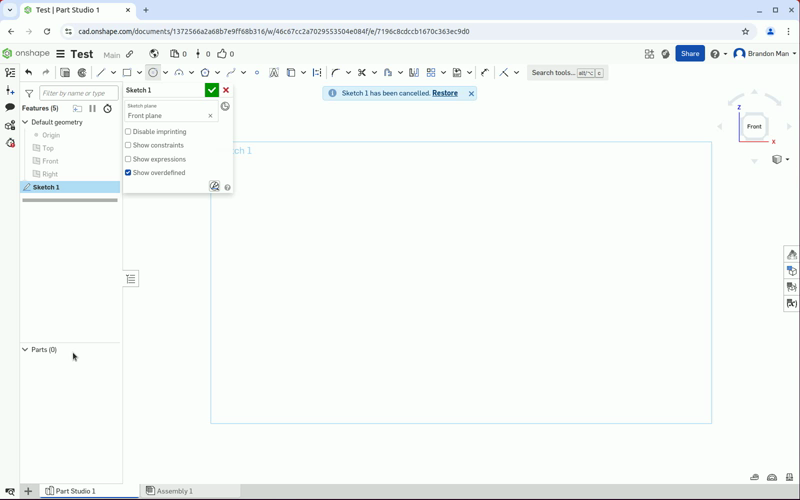
key_down(shift)
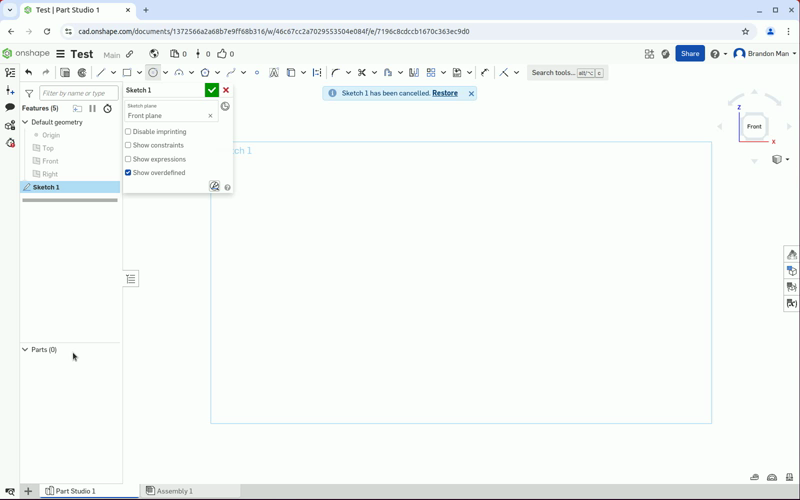
mouse_move(461, 282)
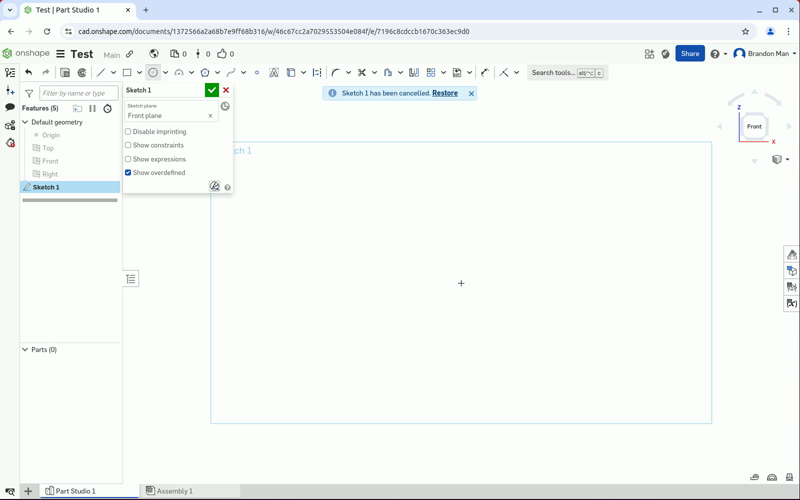
click(461, 282)
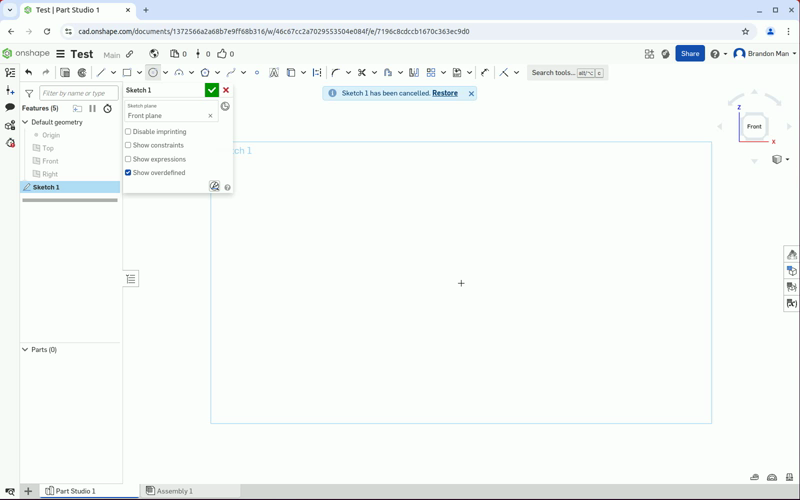
key_up(shift)
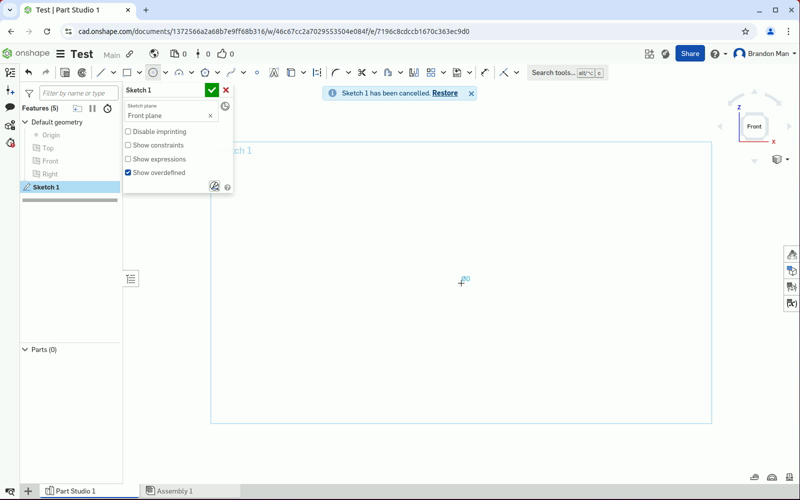
mouse_move(497, 282)
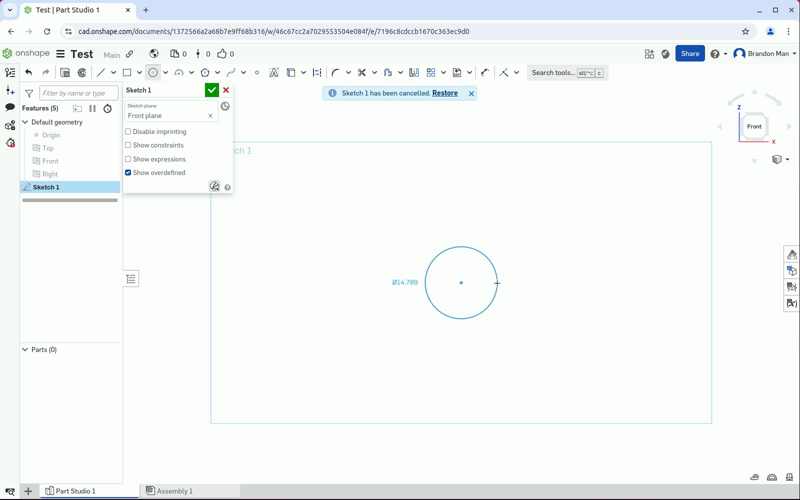
click(497, 282)
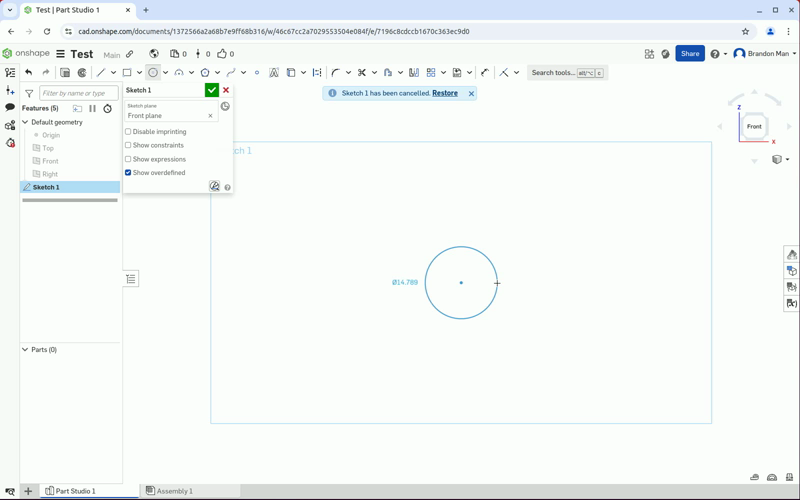
key(esc)
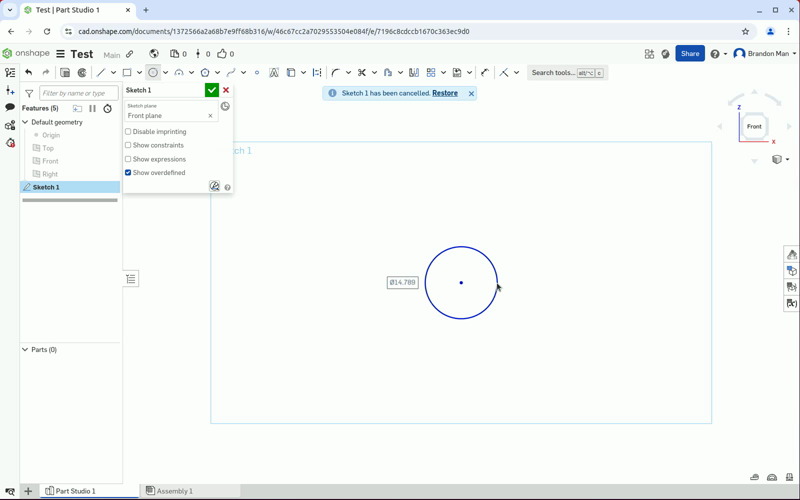
key(c)
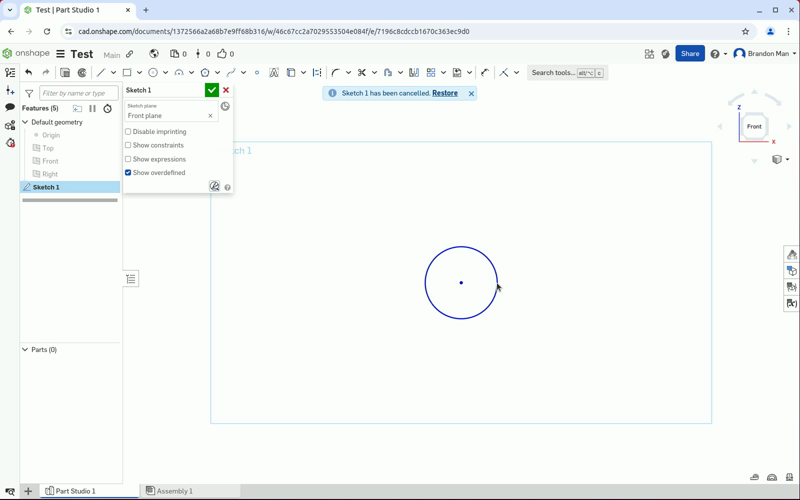
key_down(shift)
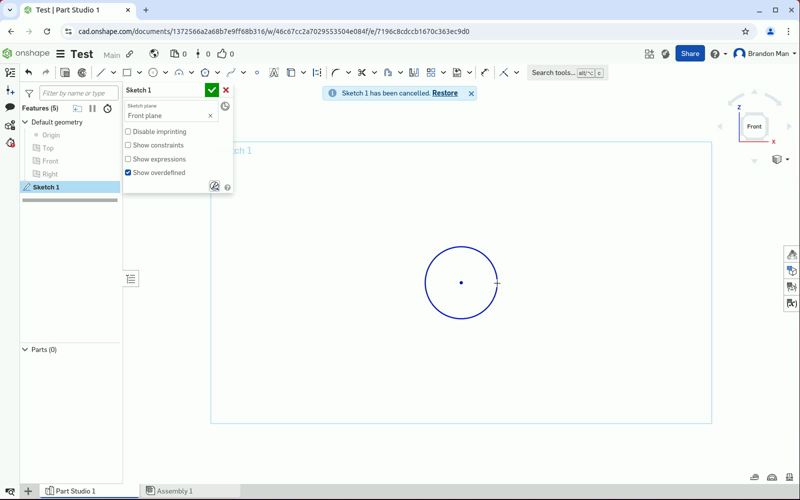
mouse_move(461, 282)
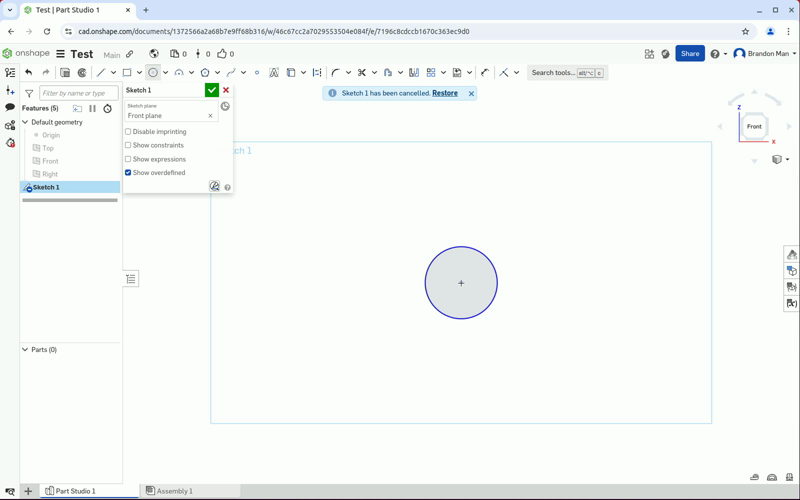
click(461, 282)
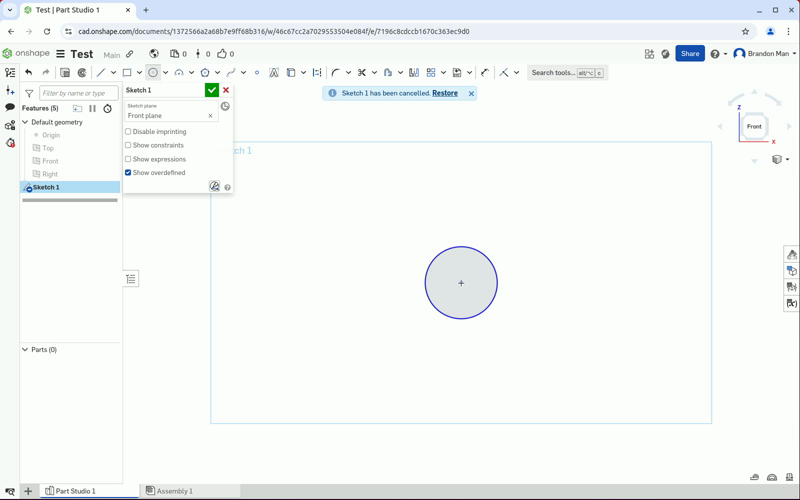
key_up(shift)
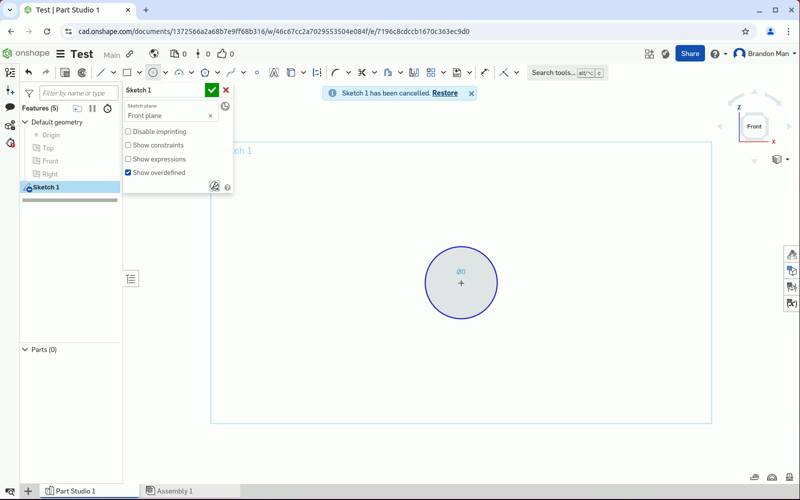
mouse_move(479, 282)
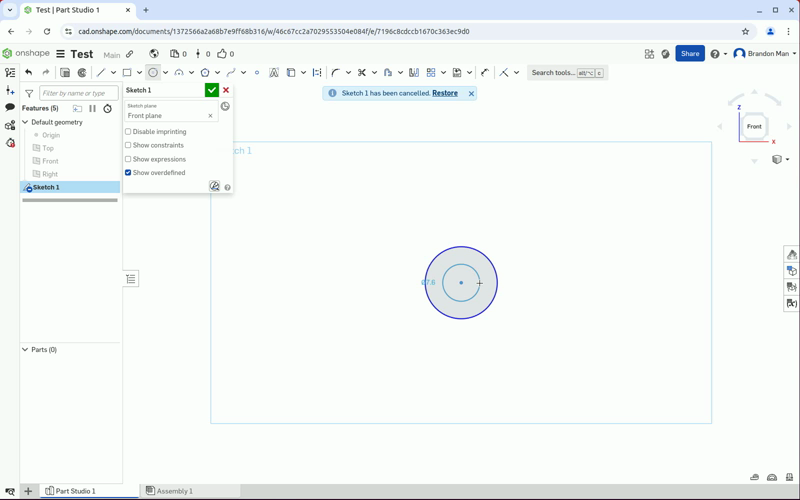
click(479, 282)
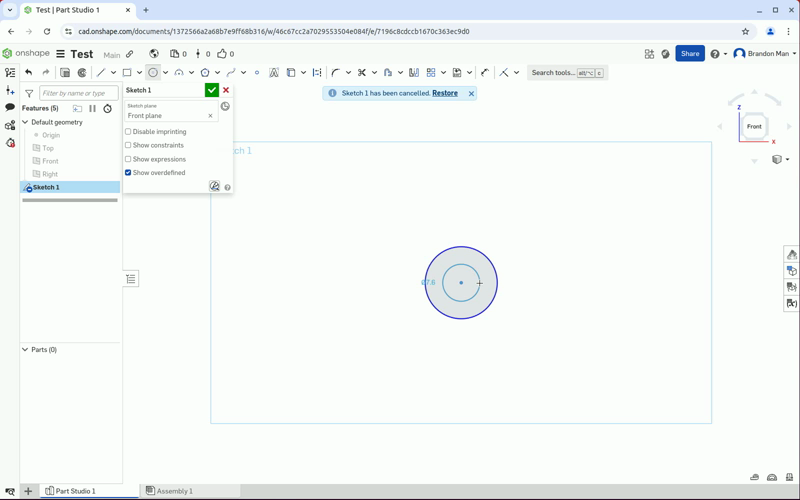
key(esc)
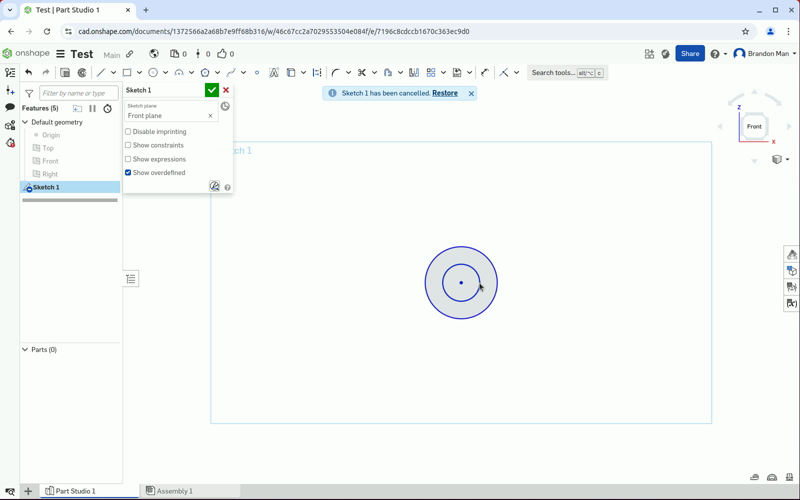
mouse_move(438, 295)
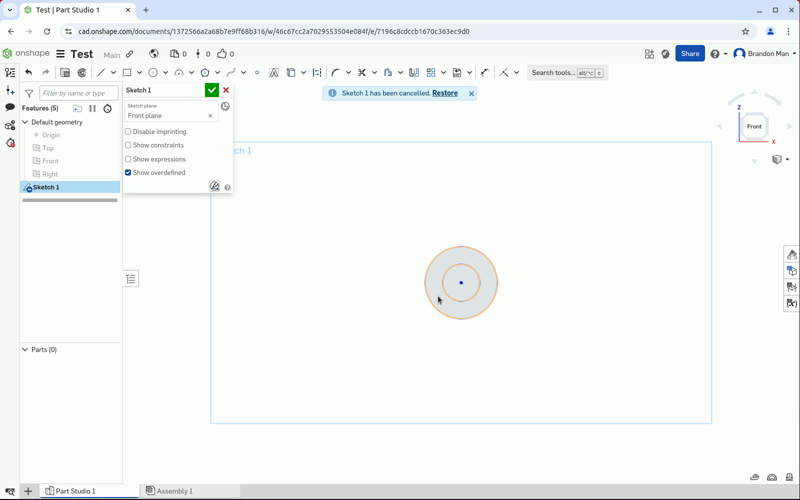
click(438, 295)
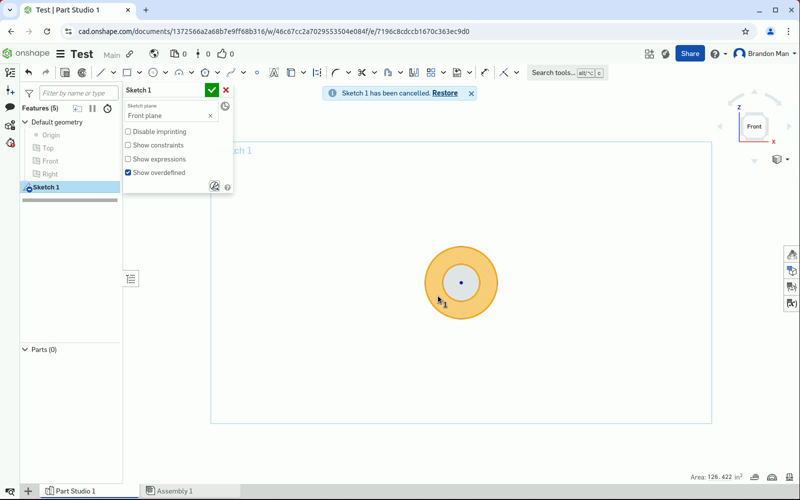
mouse_move(73, 352)
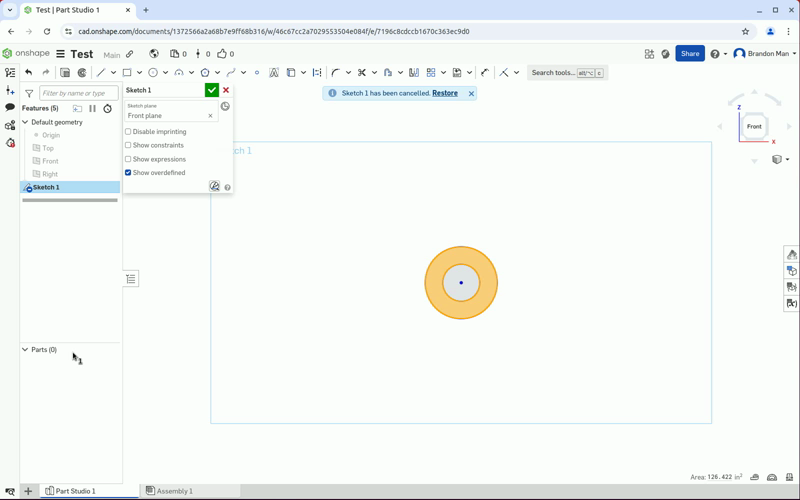
key(shift+y)
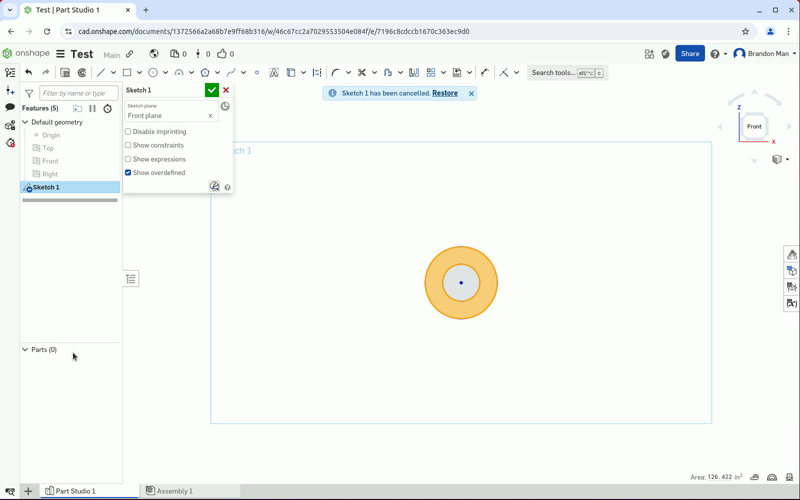
key(shift+e)
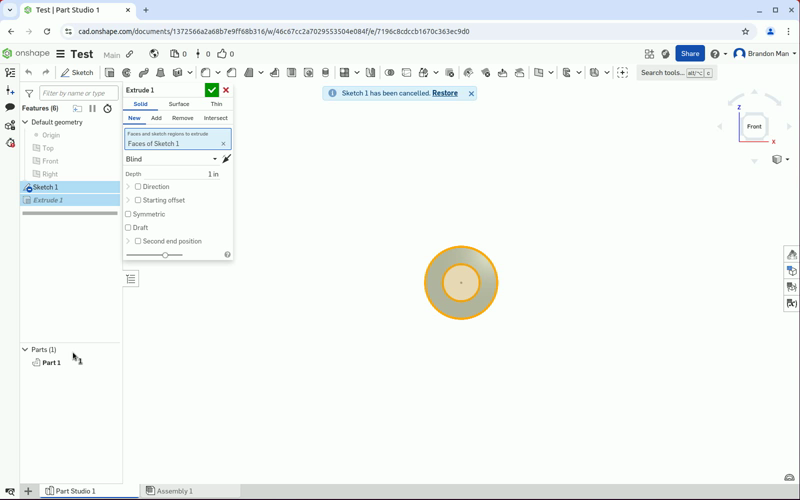
mouse_move(143, 106)
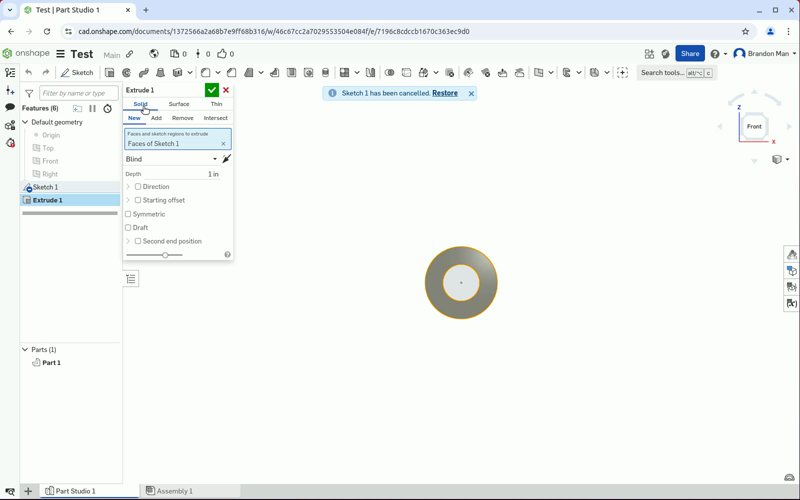
click(143, 106)
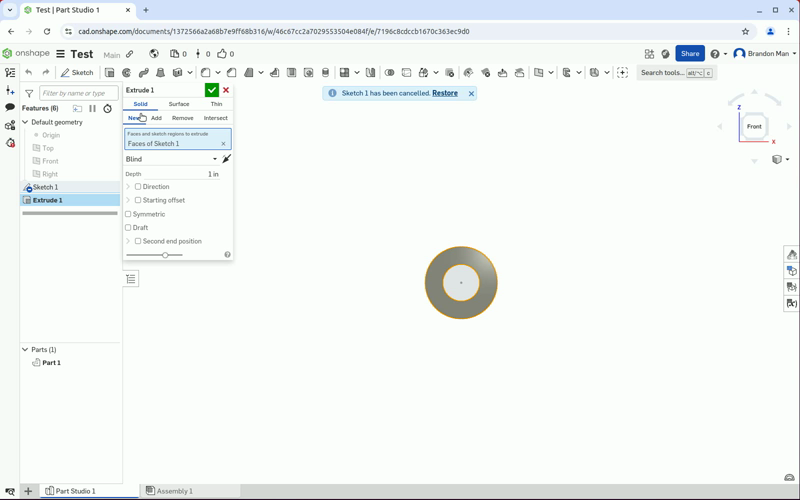
mouse_move(137, 120)
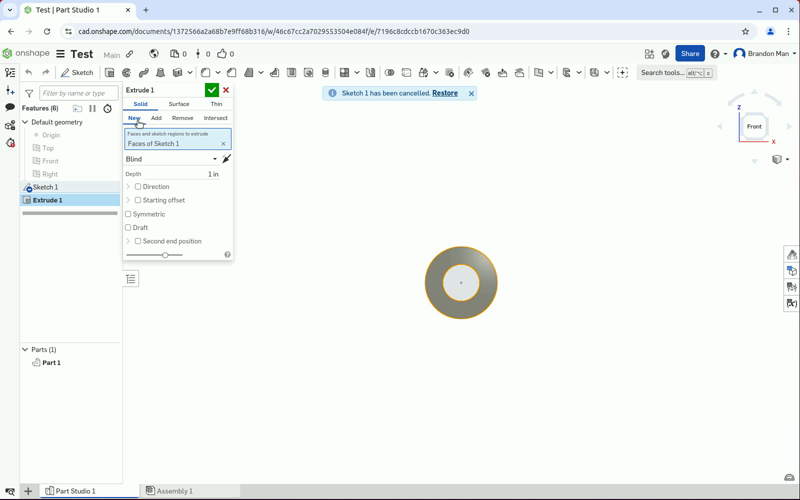
click(137, 120)
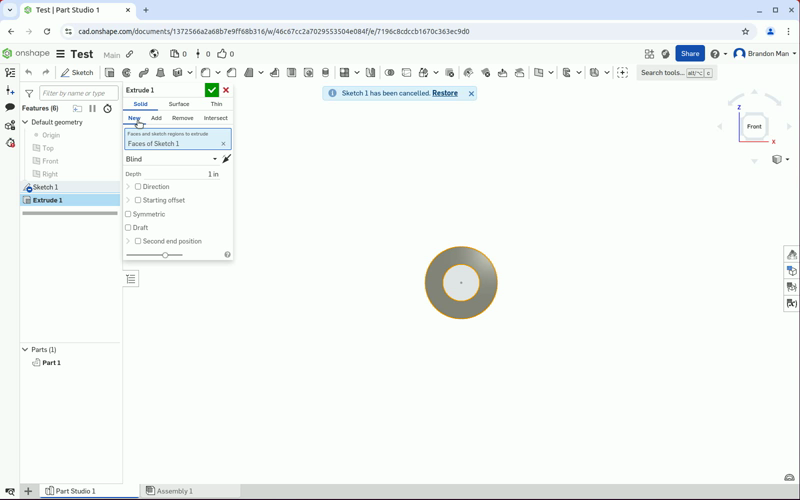
key(tab, 4)
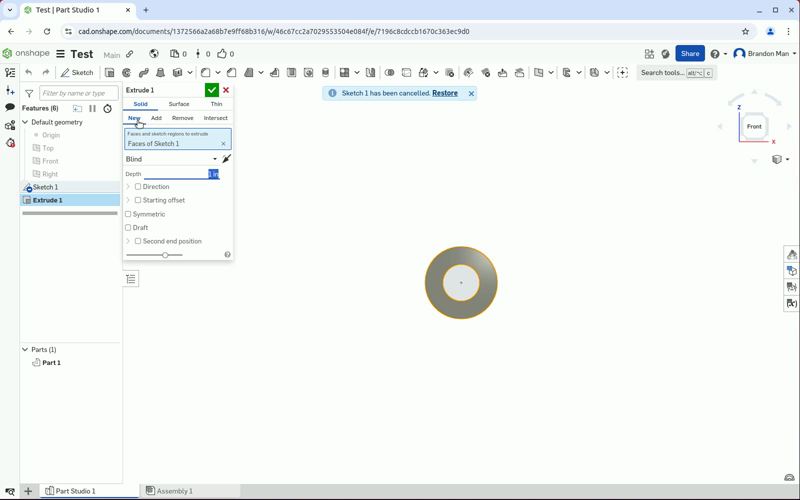
text(3.129)
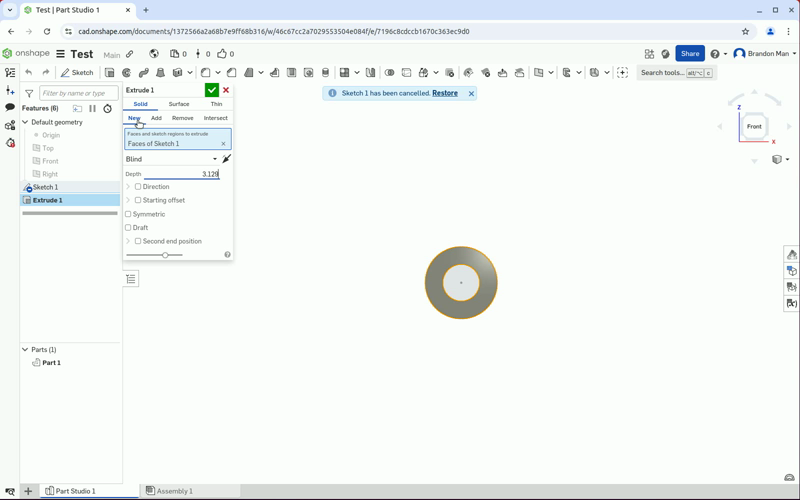
key(enter)
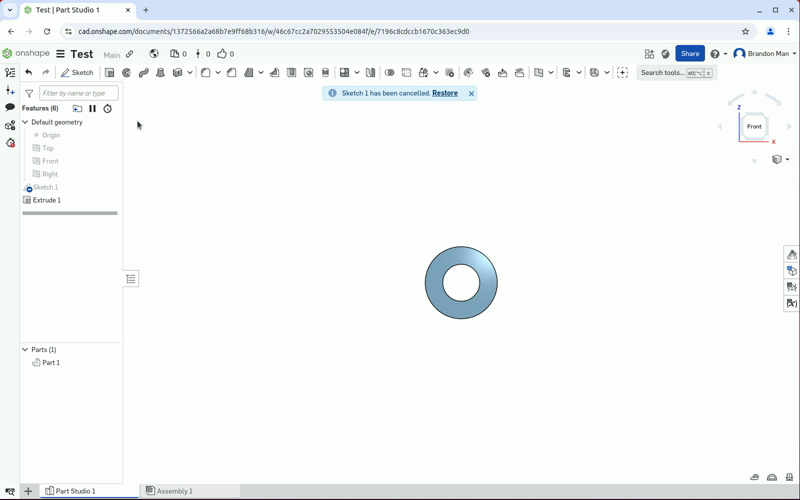
key(shift+h)
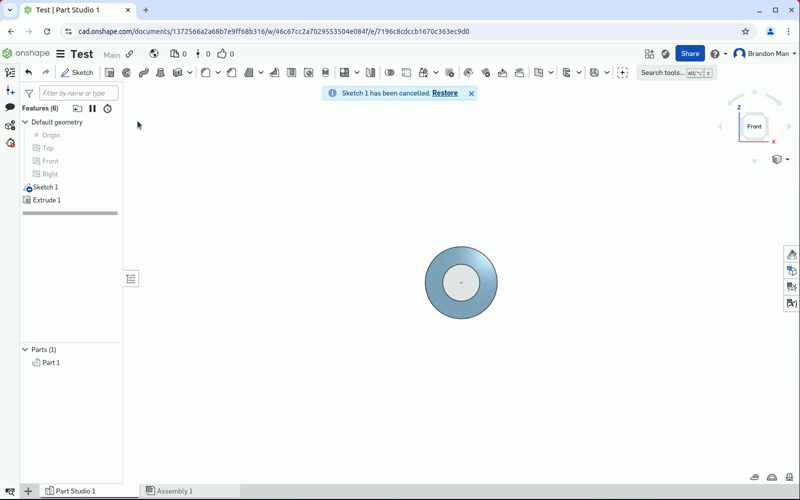
key(shift+h)
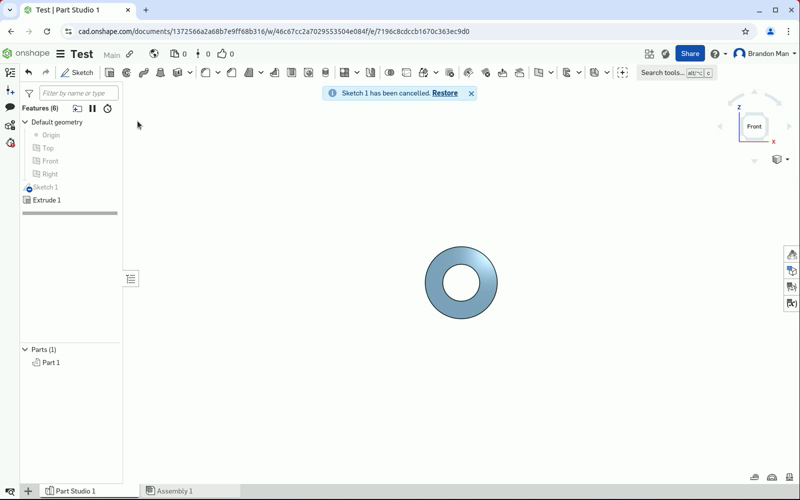
mouse_move(73, 189)
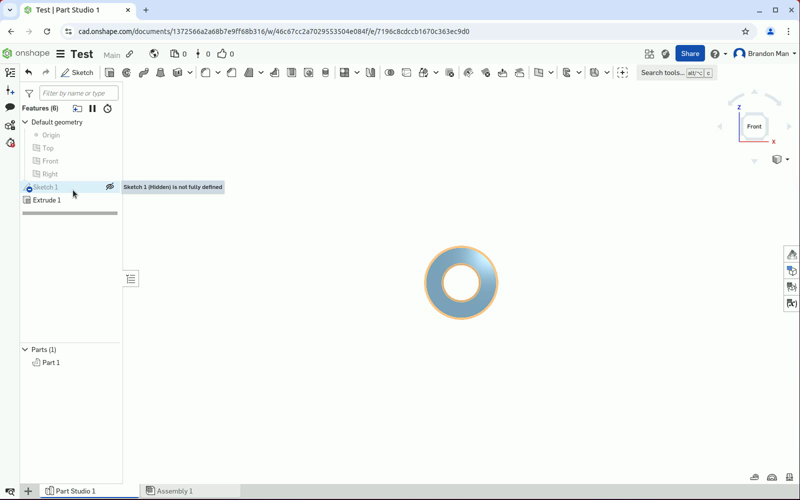
click(73, 189)
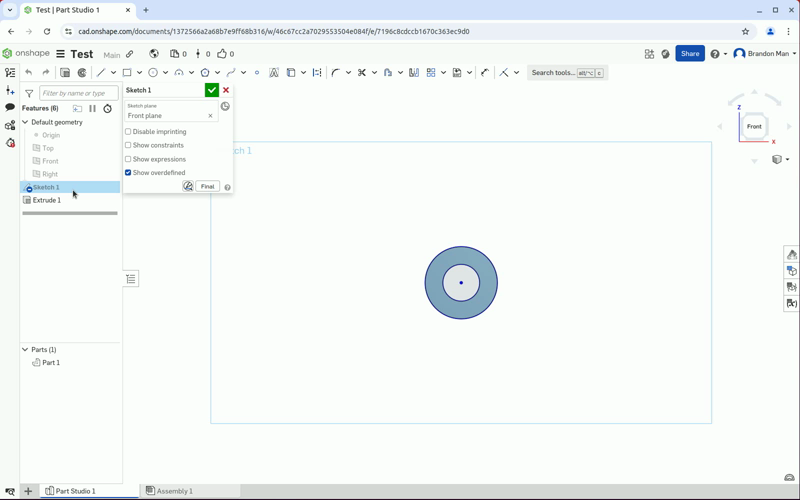
mouse_move(229, 92)
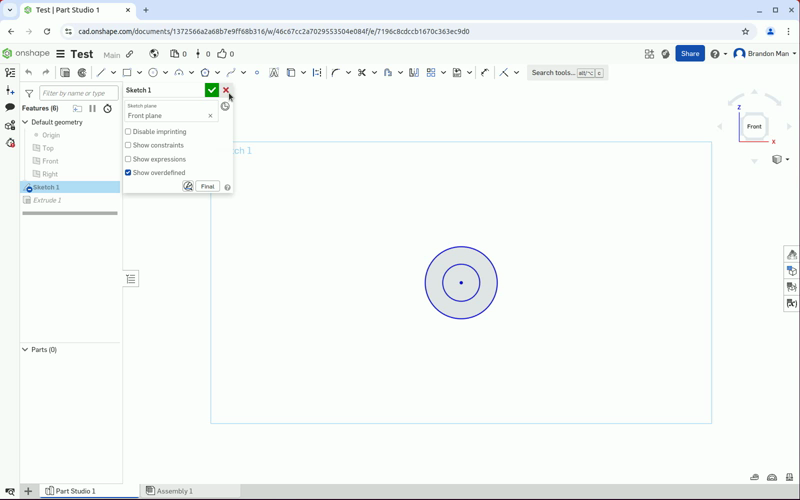
click(229, 92)
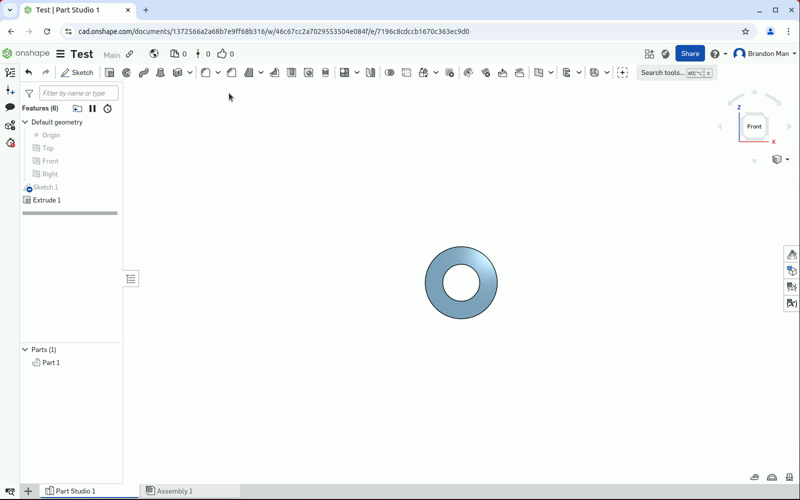
mouse_move(541, 75)
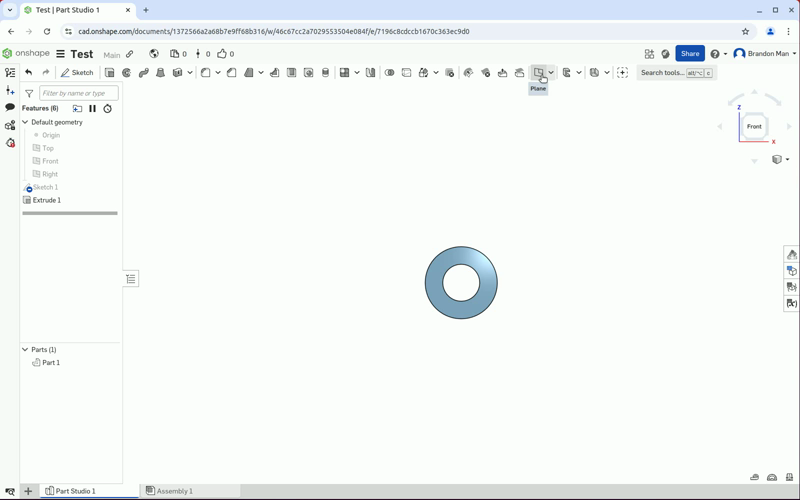
click(541, 75)
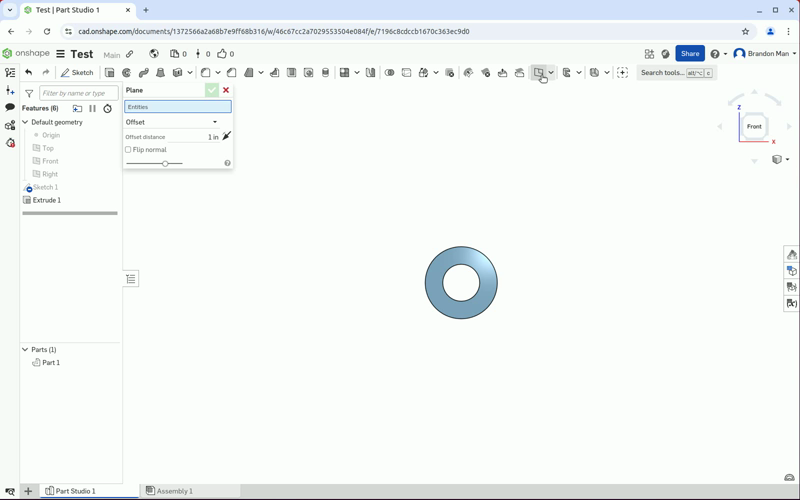
mouse_move(73, 163)
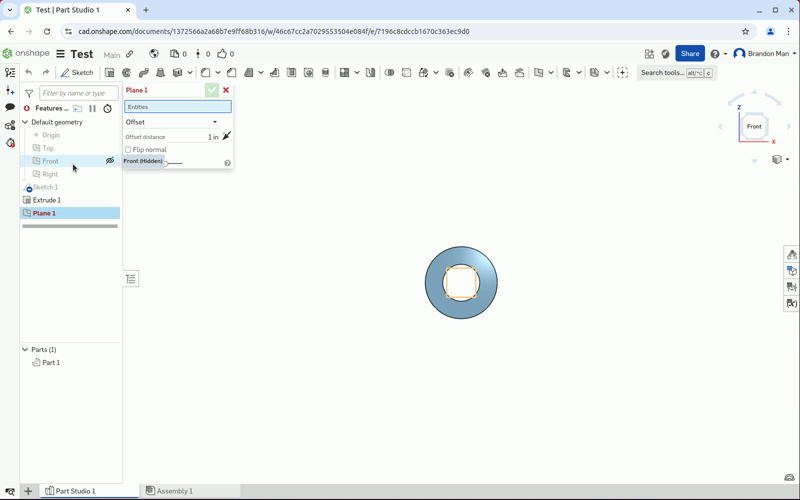
click(73, 163)
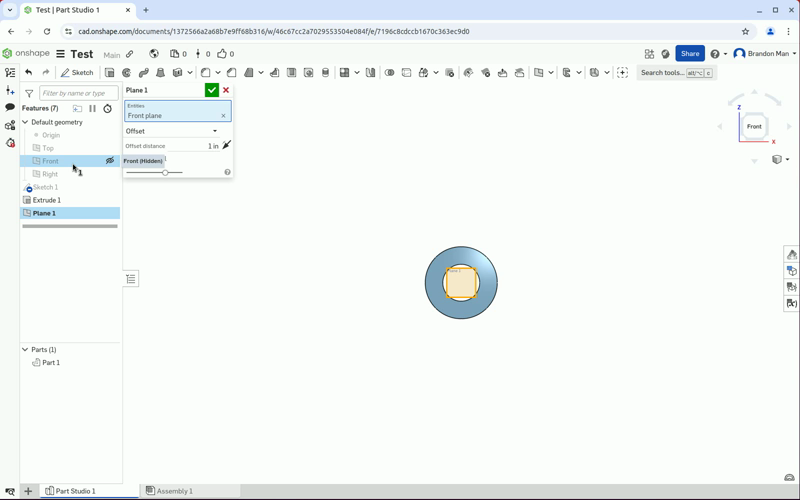
key(tab, 2)
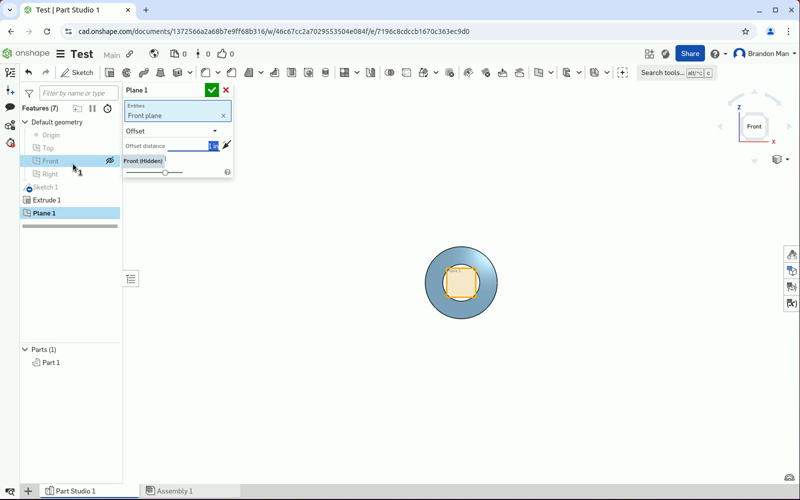
text(3.143)
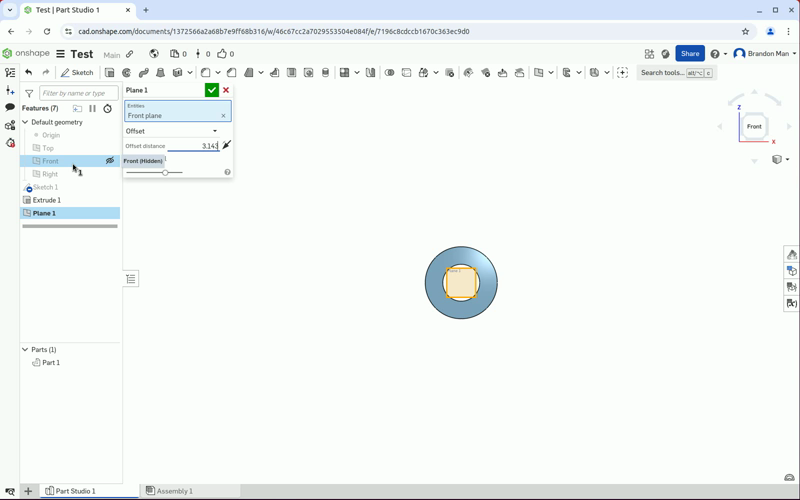
key(enter, 2)
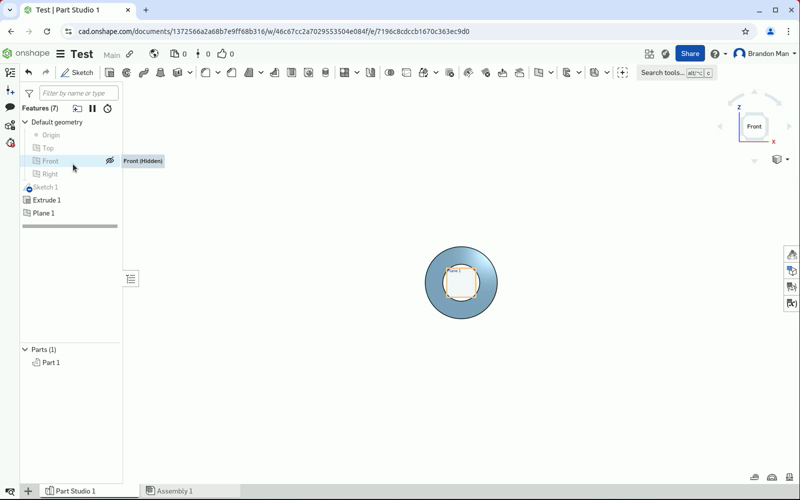
key(shift+s)
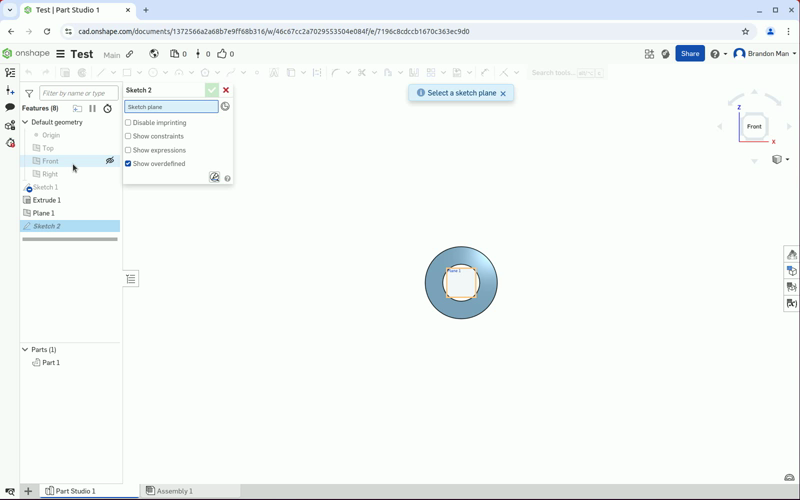
mouse_move(73, 215)
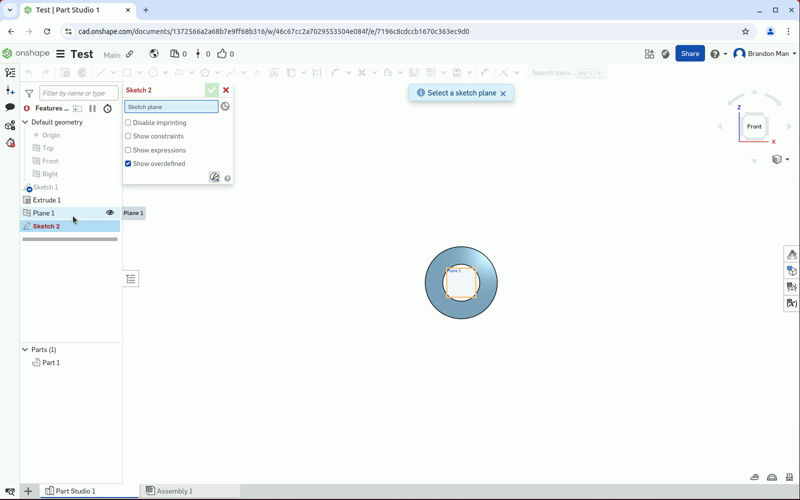
click(73, 215)
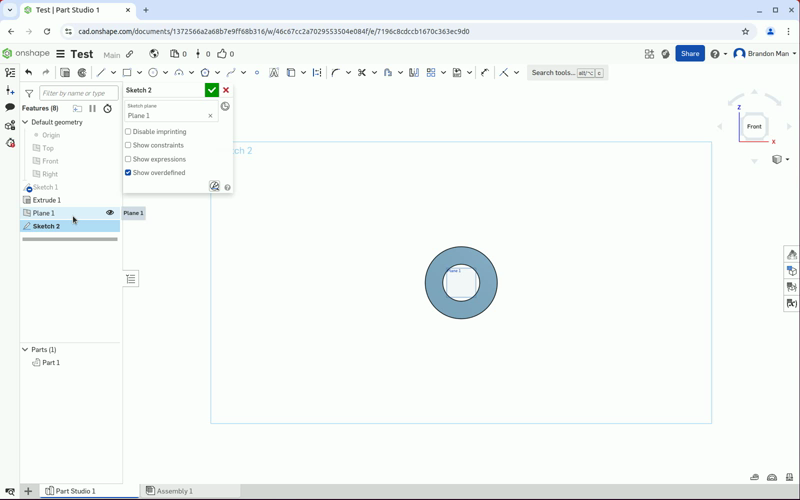
mouse_move(73, 352)
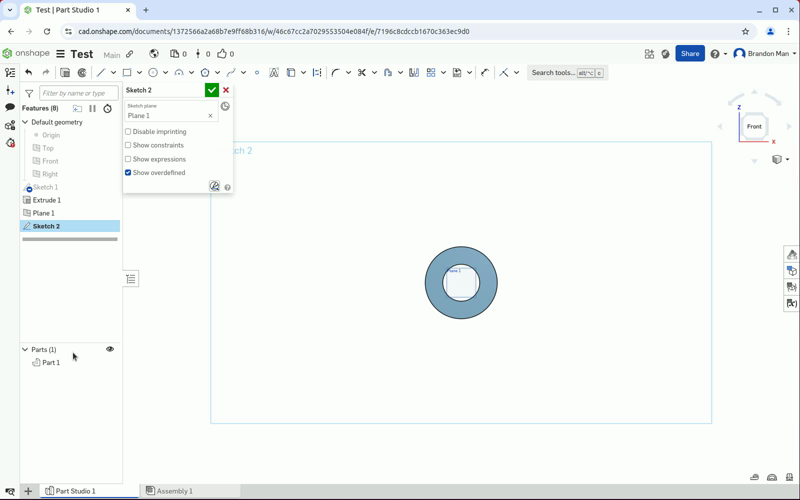
key(y)
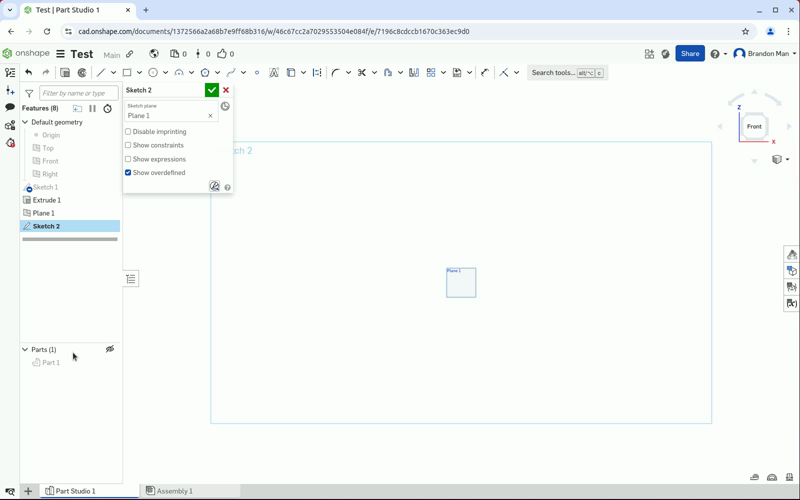
key(c)
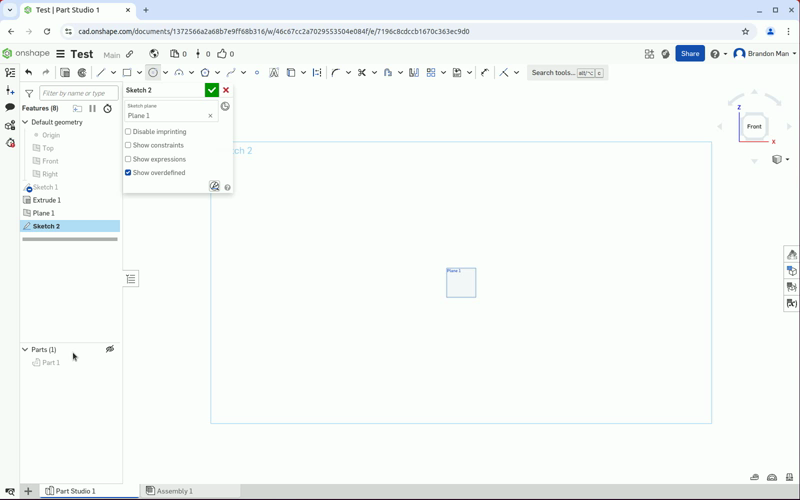
key_down(shift)
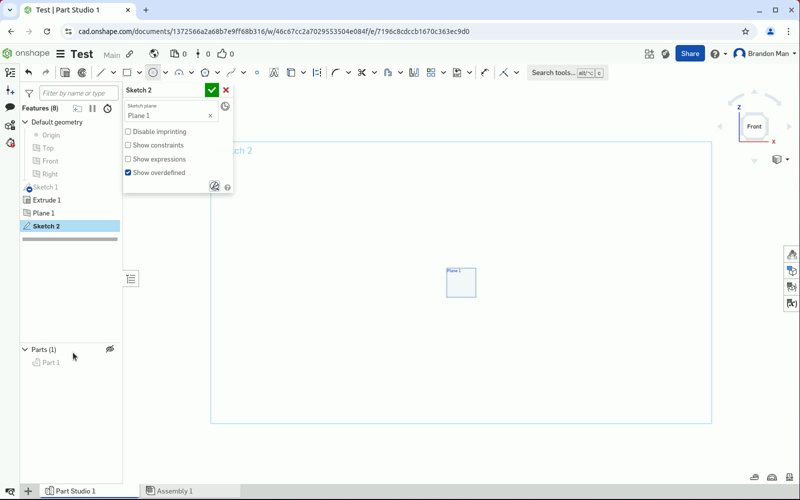
mouse_move(461, 282)
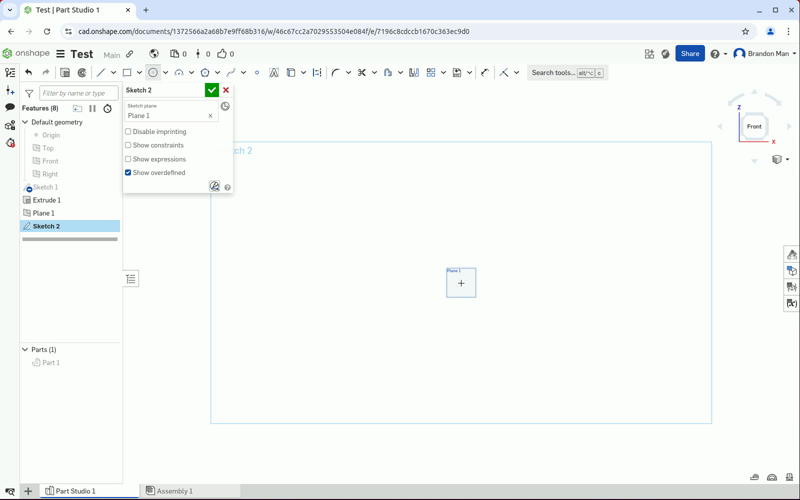
click(461, 282)
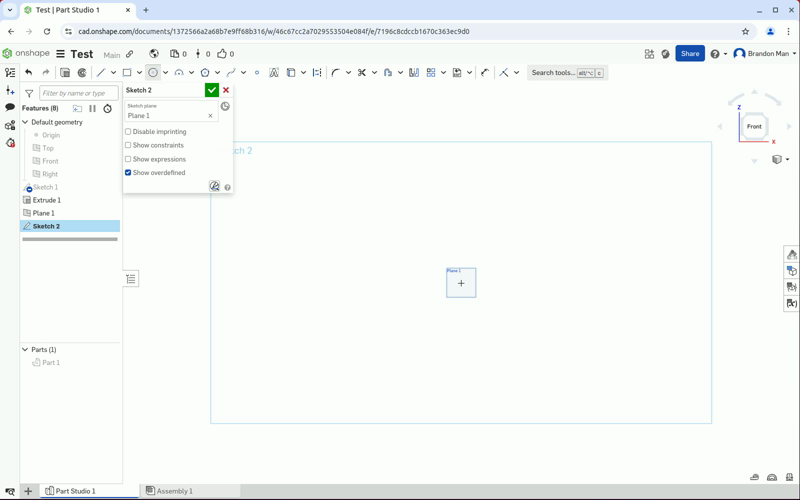
key_up(shift)
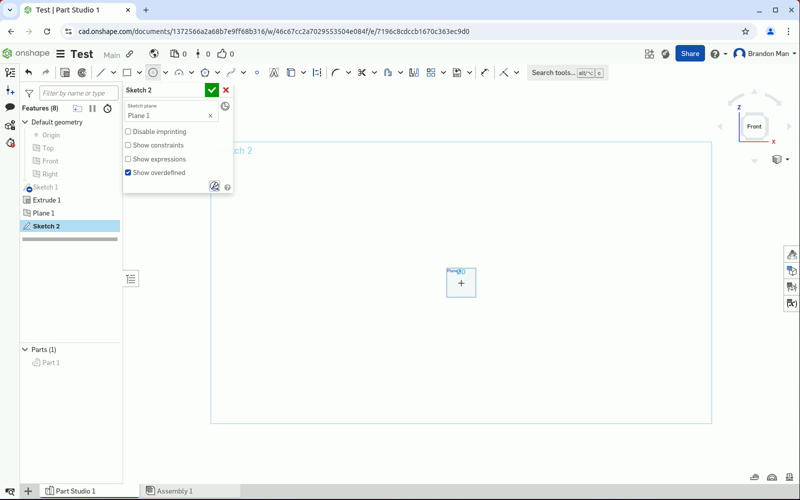
mouse_move(494, 282)
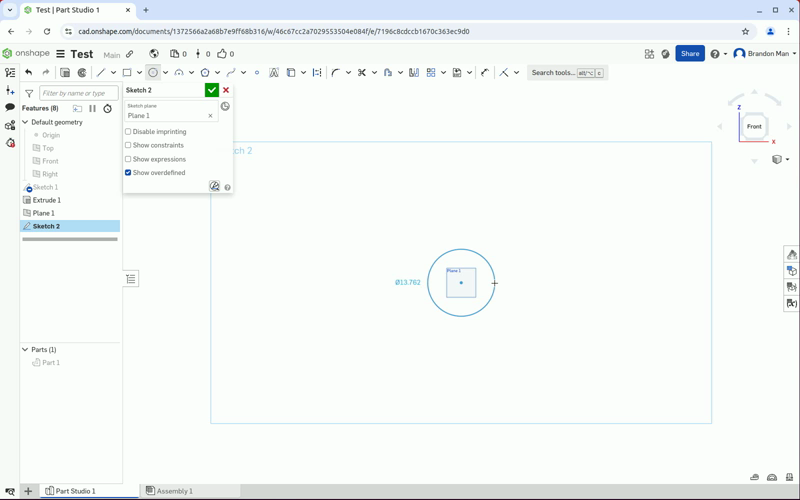
click(494, 282)
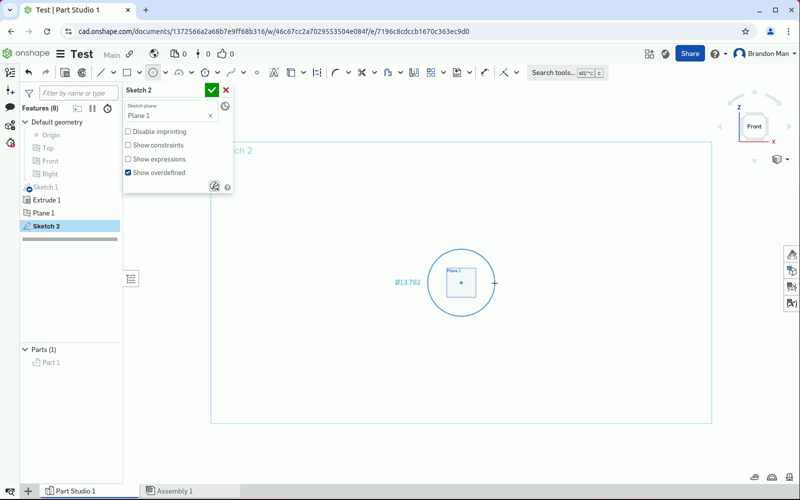
key(esc)
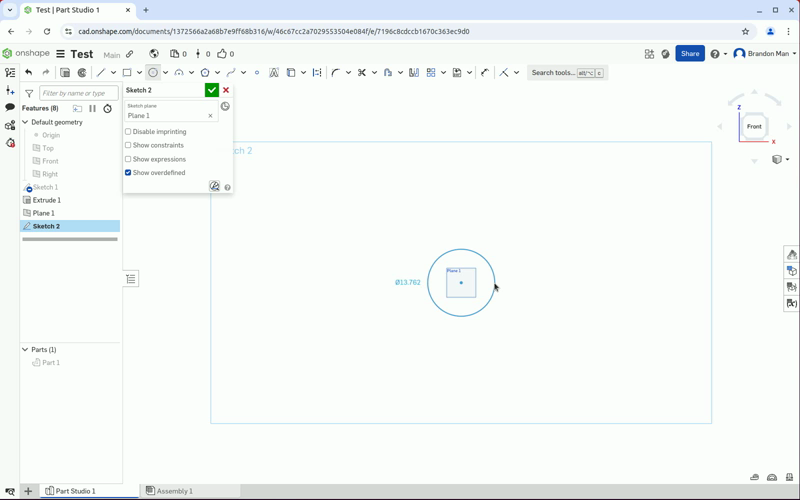
key(c)
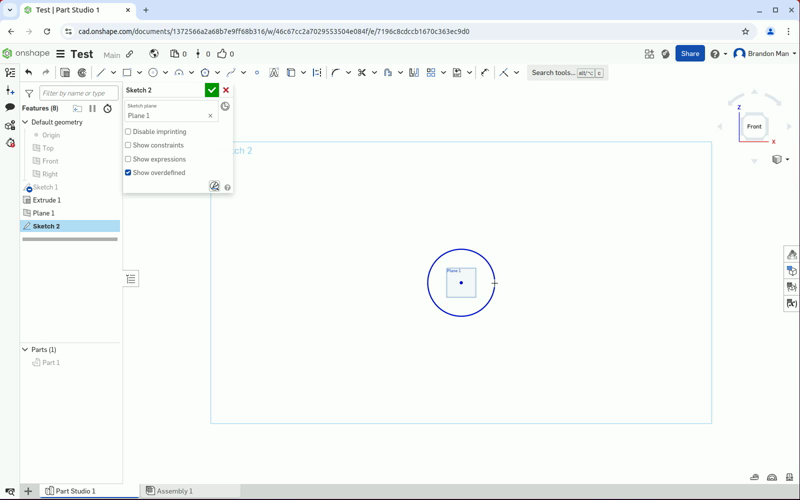
key_down(shift)
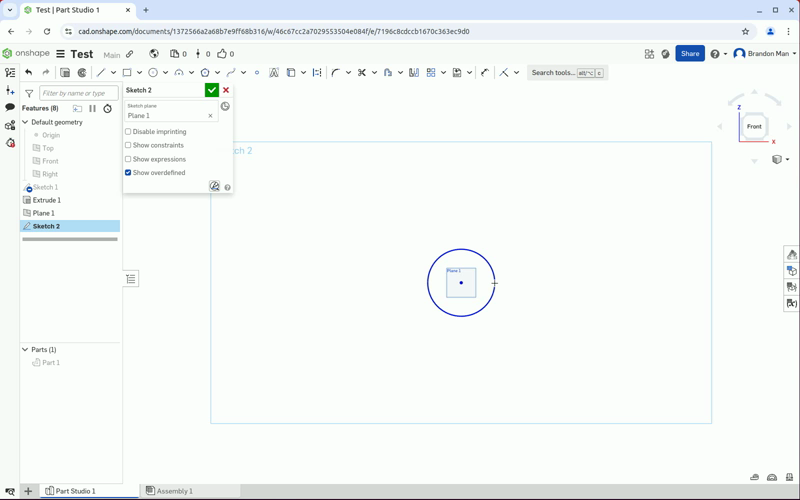
mouse_move(461, 282)
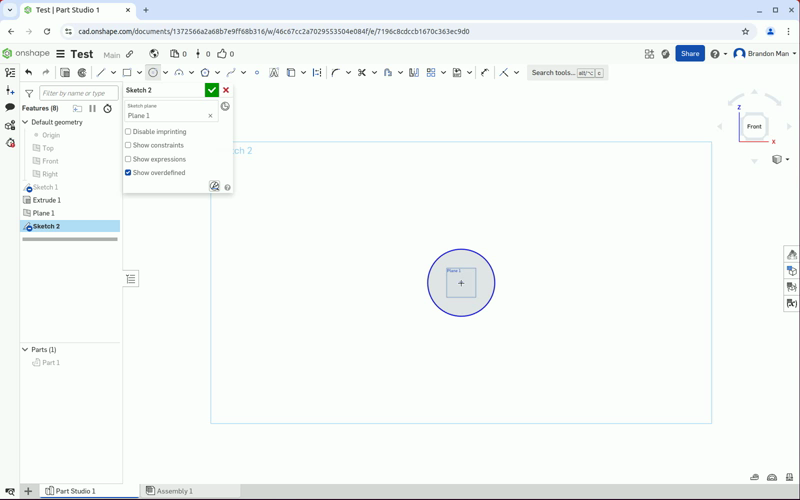
click(461, 282)
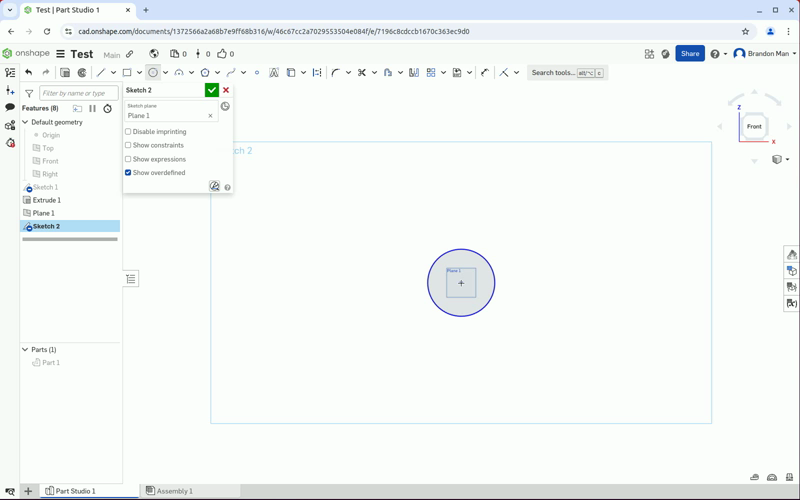
key_up(shift)
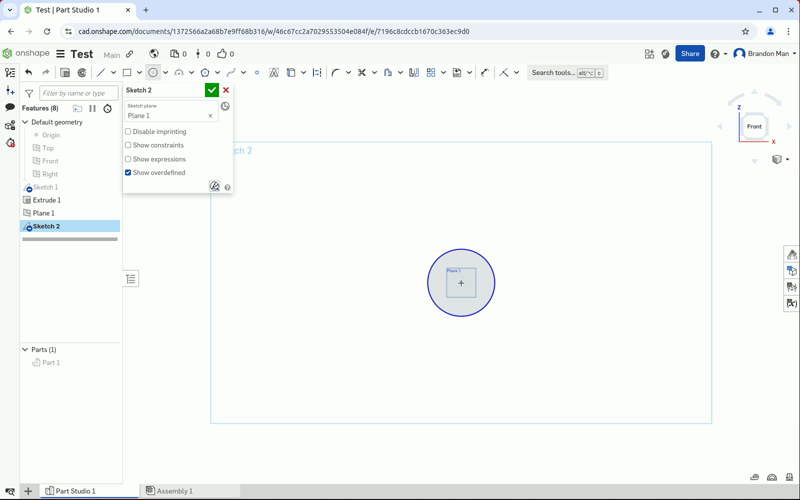
mouse_move(480, 282)
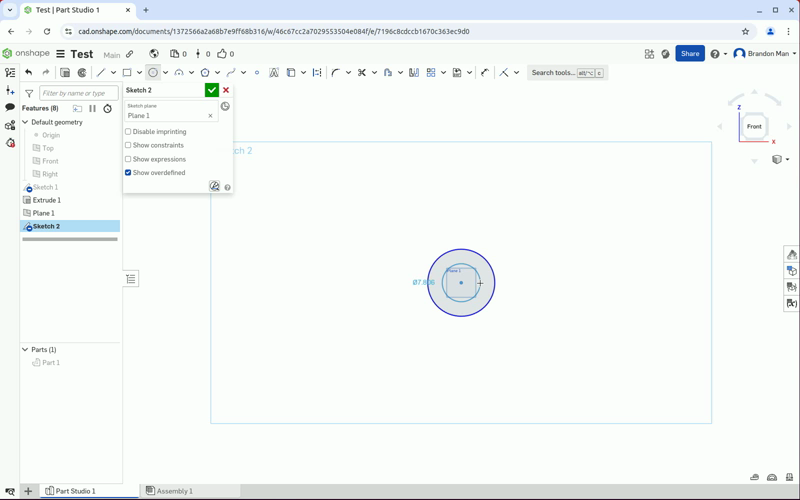
click(480, 282)
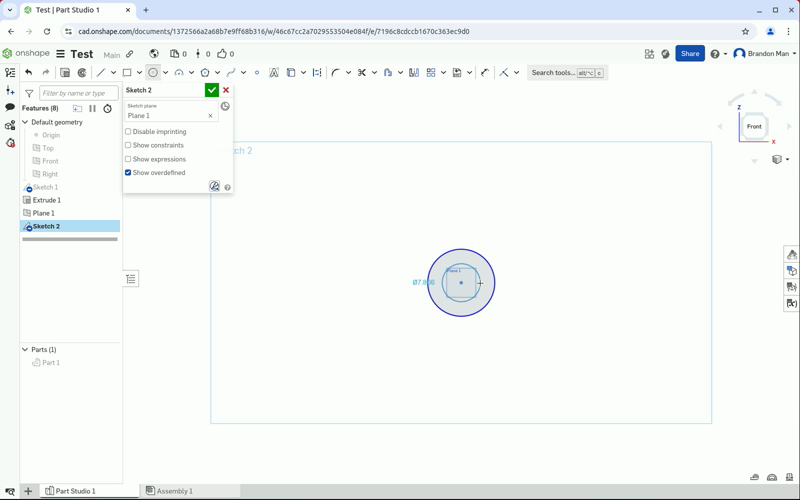
key(esc)
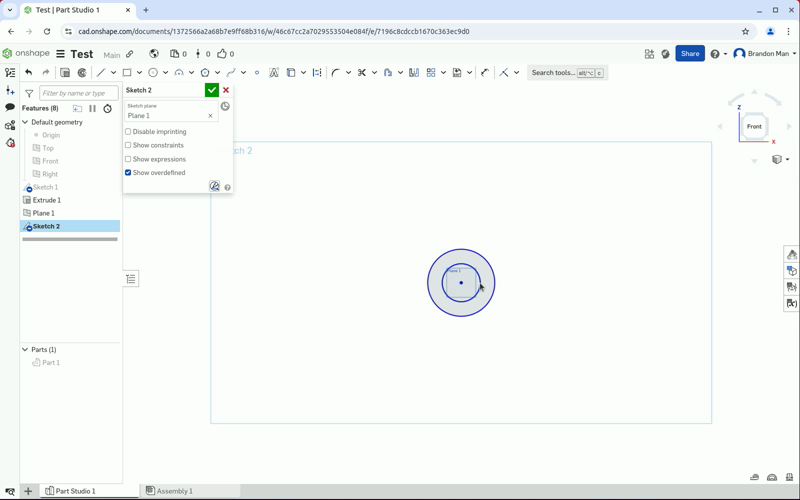
mouse_move(470, 306)
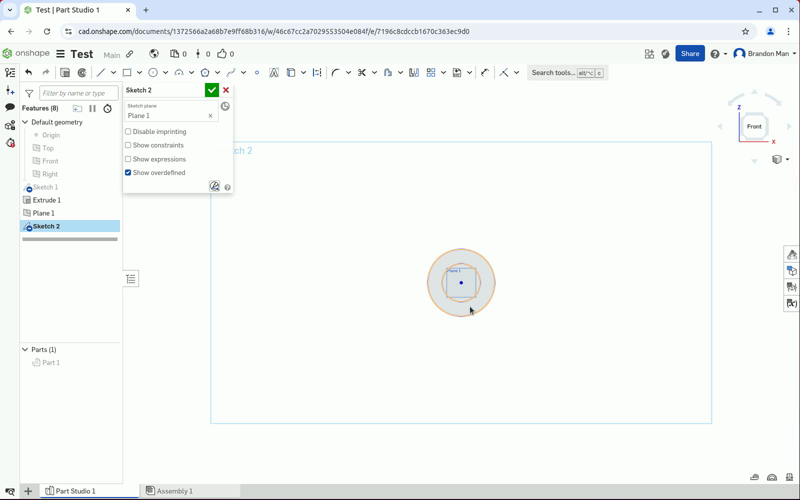
click(470, 306)
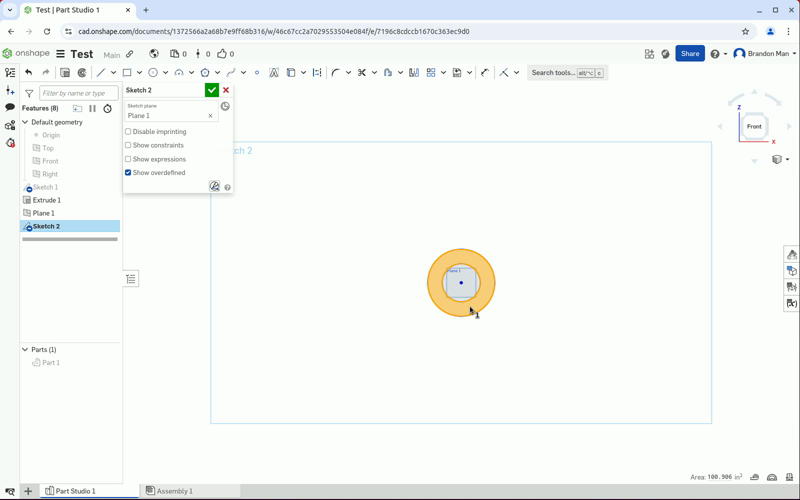
mouse_move(73, 352)
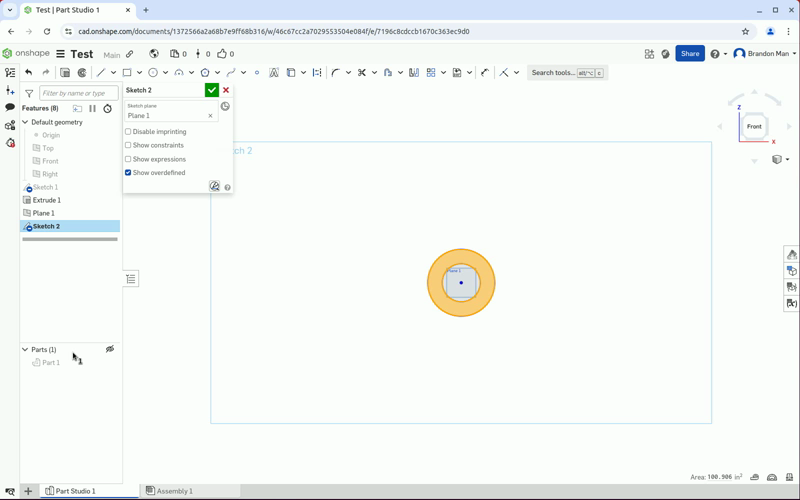
key(shift+y)
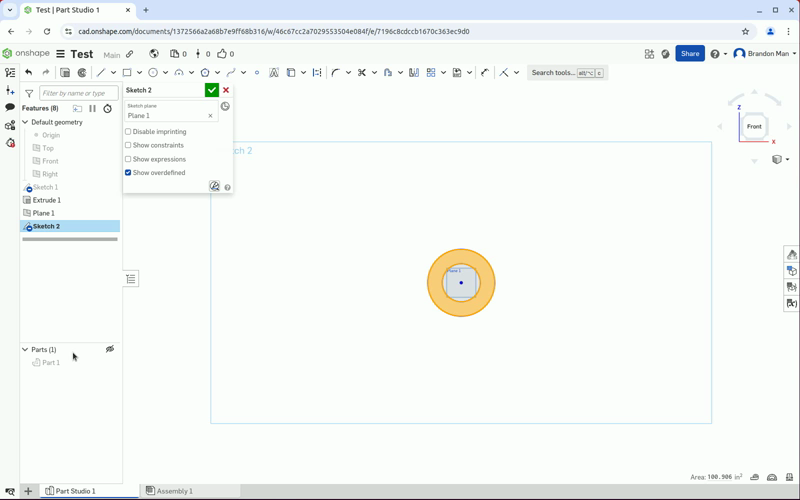
key(shift+e)
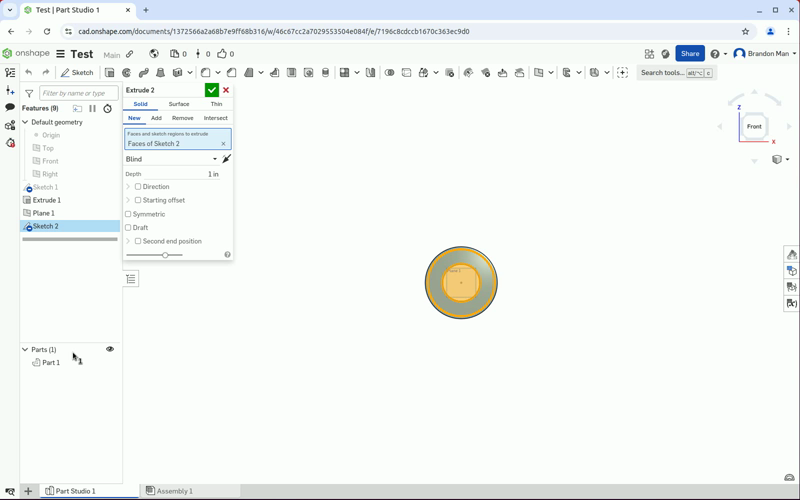
mouse_move(143, 106)
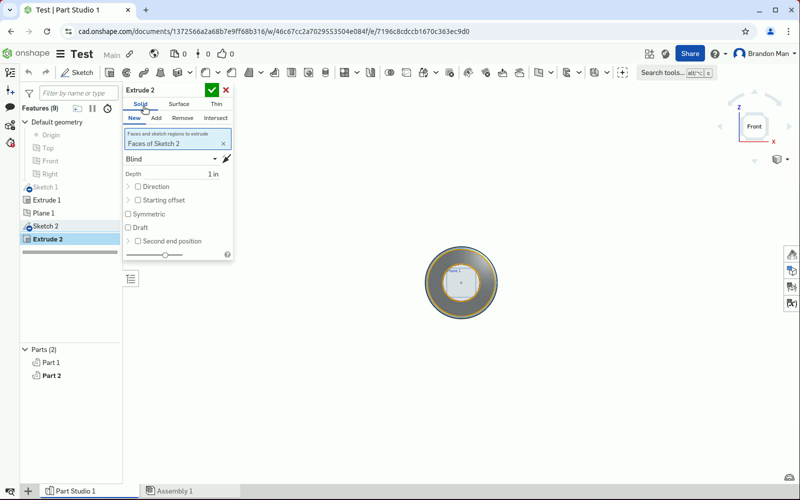
click(143, 106)
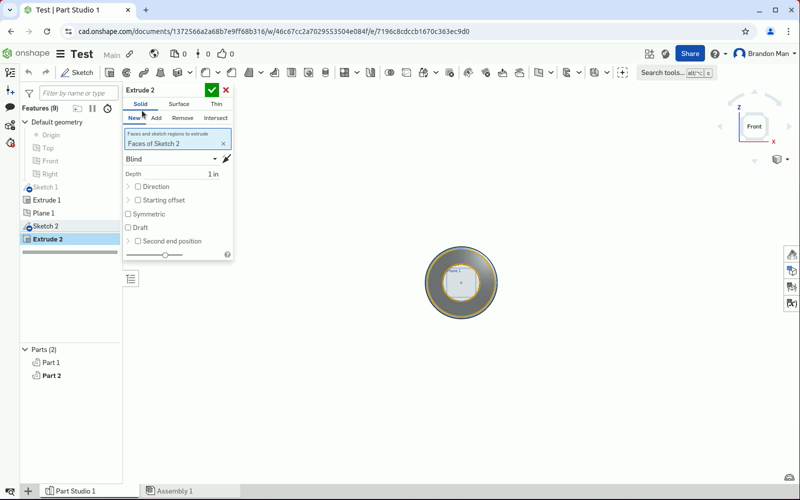
mouse_move(137, 120)
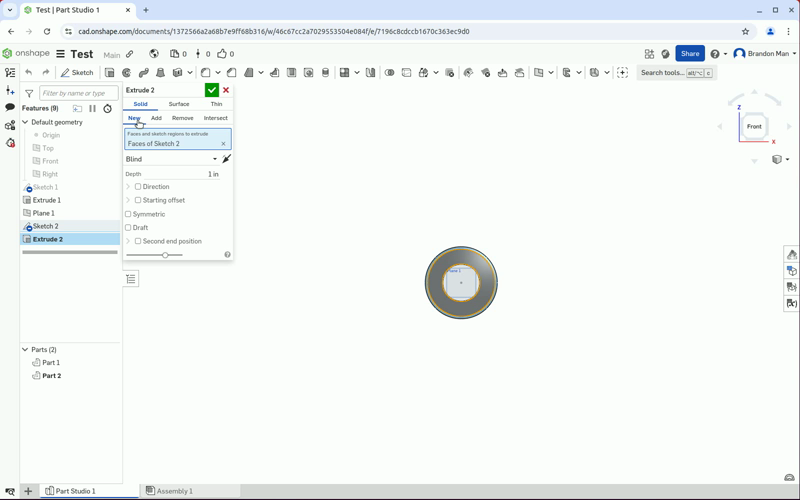
click(137, 120)
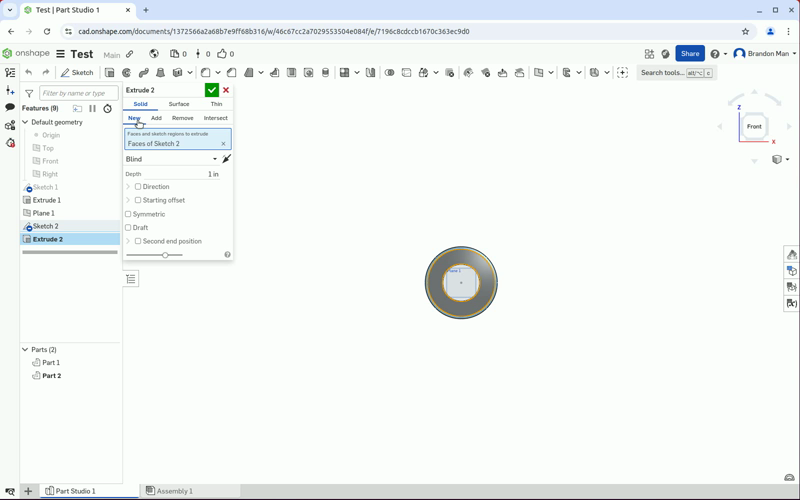
key(tab, 4)
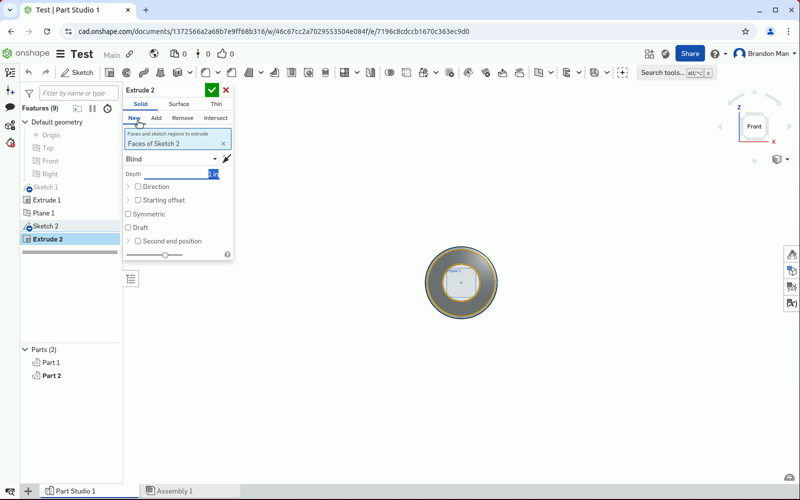
text(0.963)
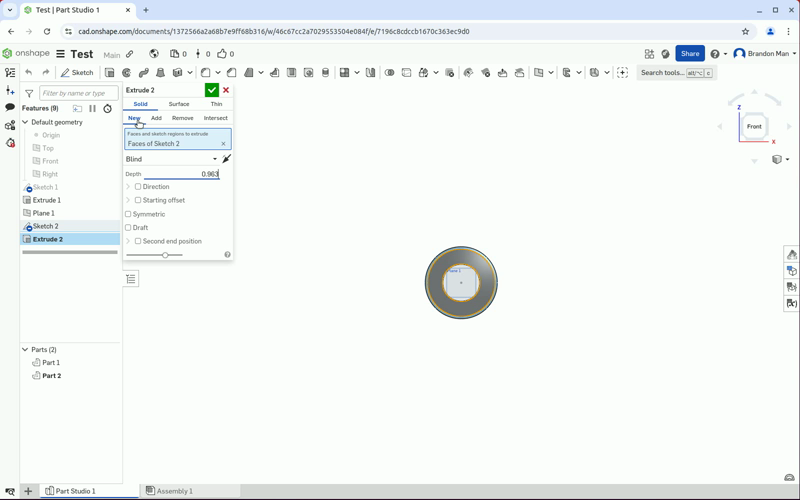
key(enter)
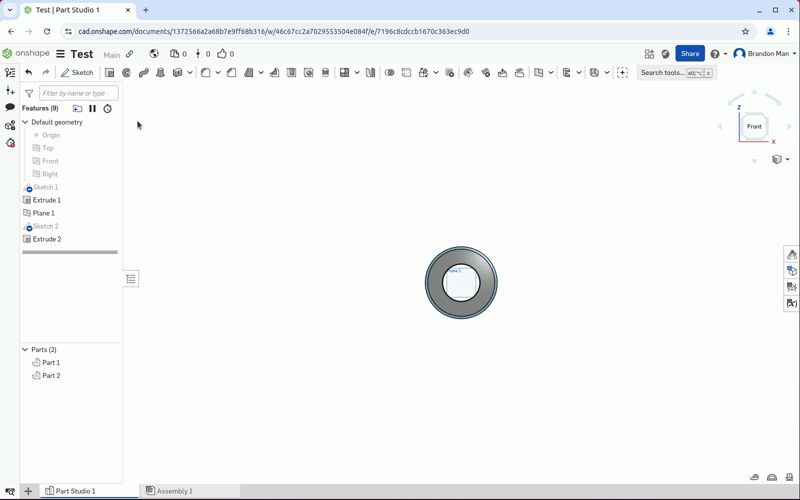
key(shift+h)
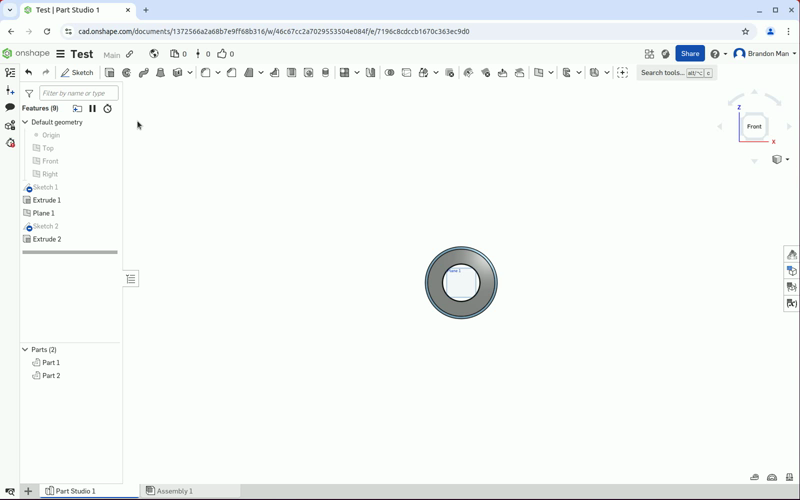
key(shift+h)
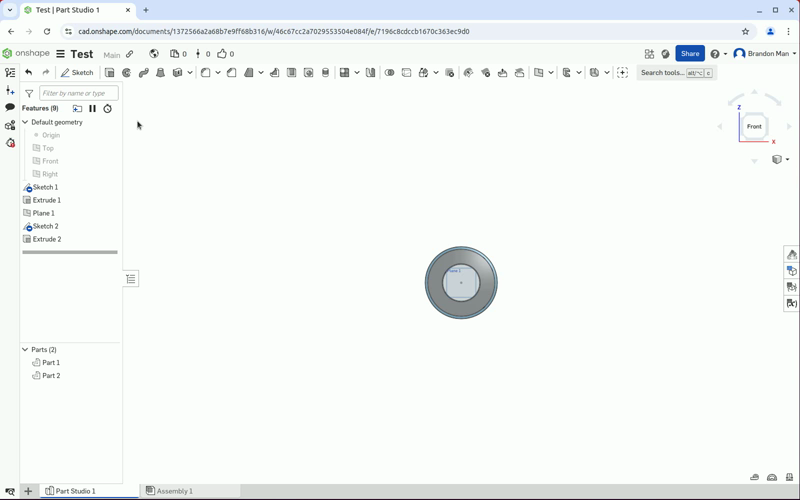
key(shift+7)
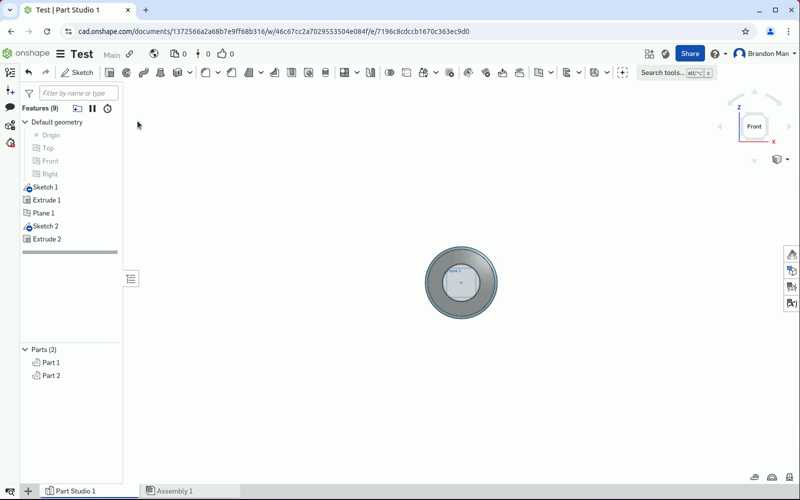
key(left, 2)
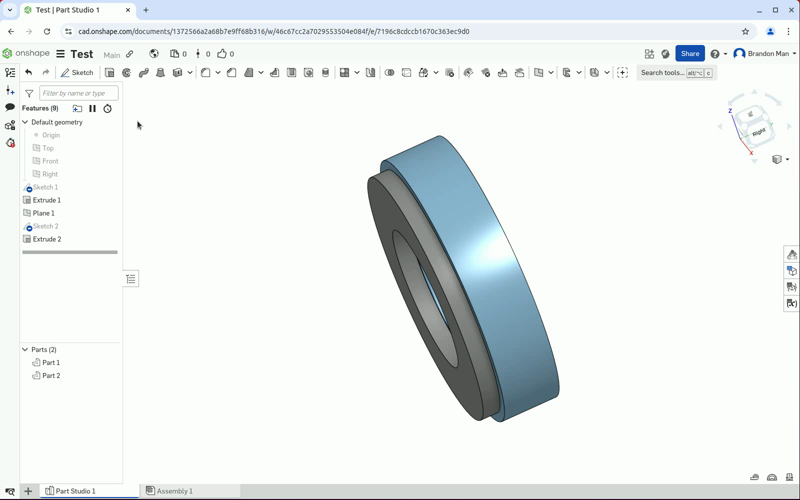
key(down, 2)
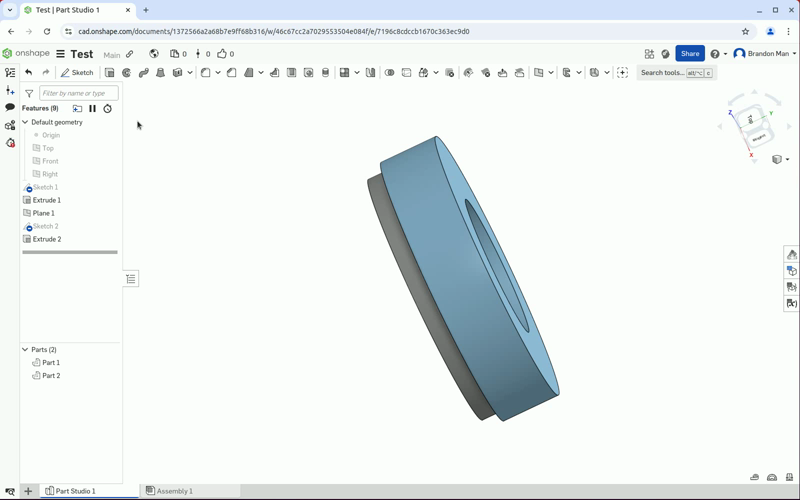
key(up, 2)
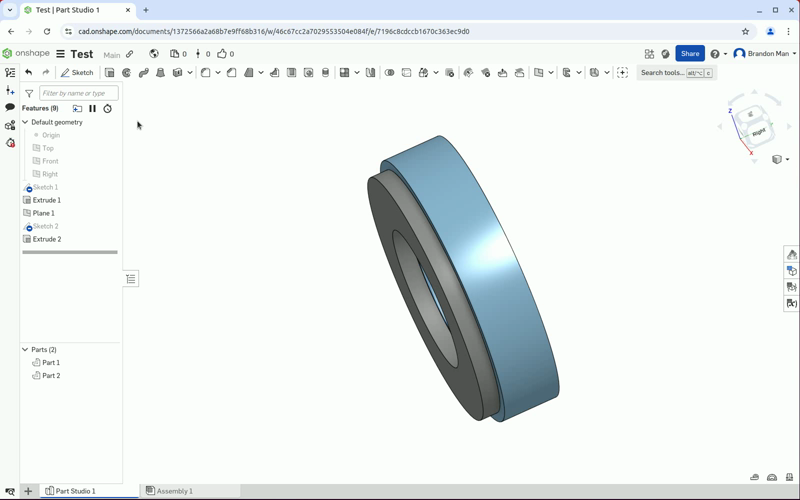
key(right, 2)
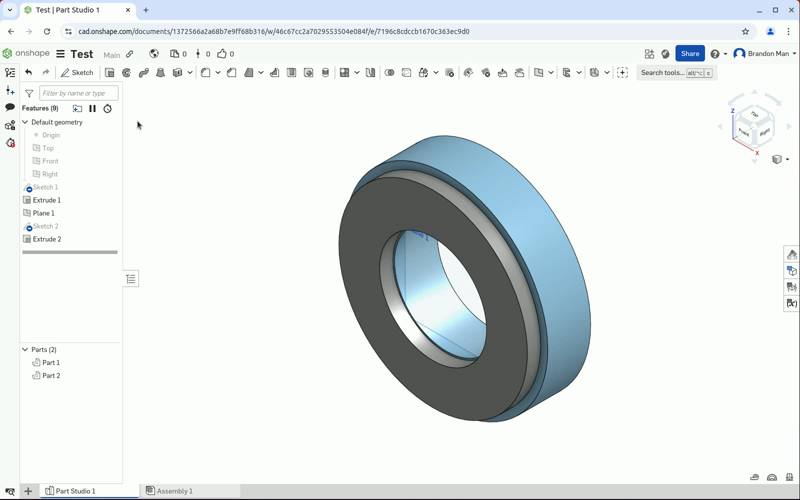
mouse_move(73, 189)
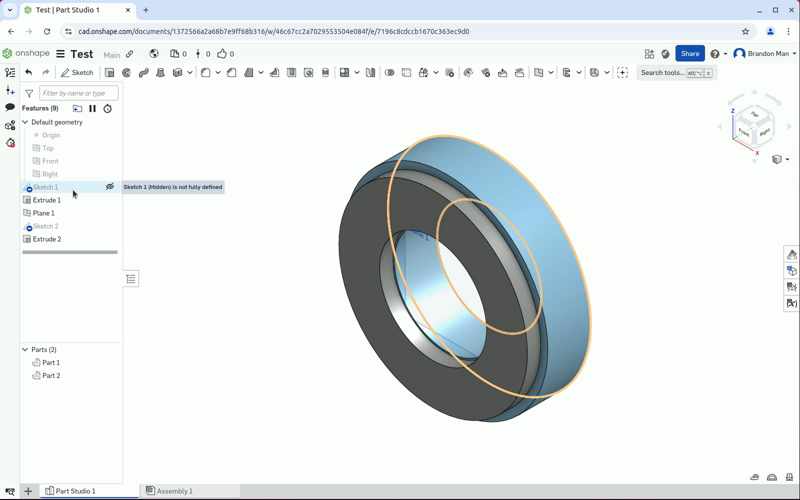
click(73, 189)